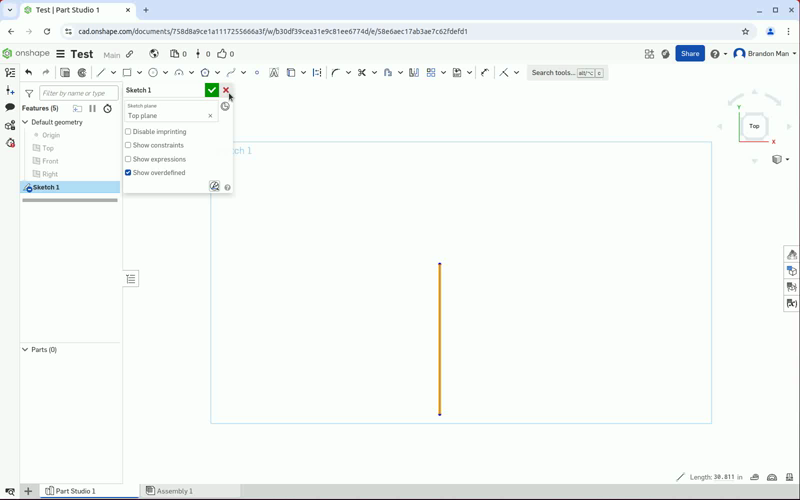
key(shift+h)
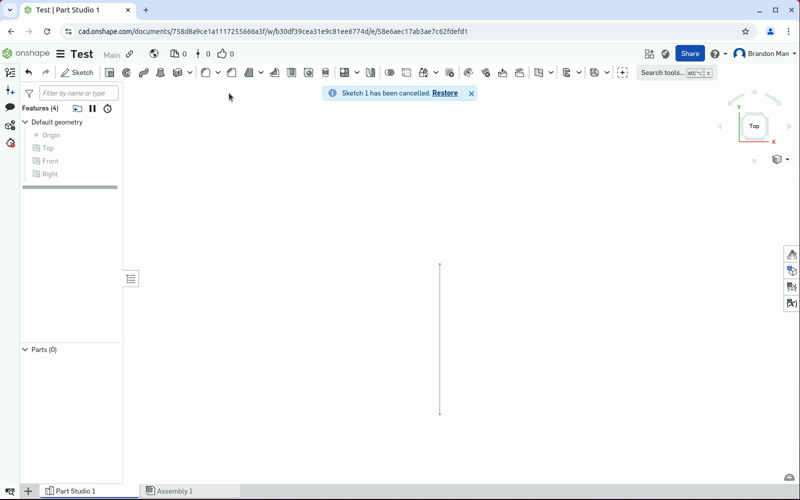
mouse_move(73, 352)
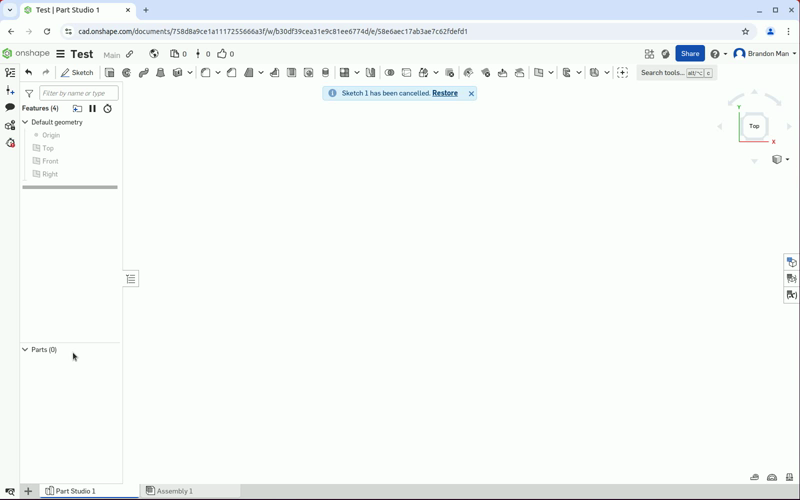
key(y)
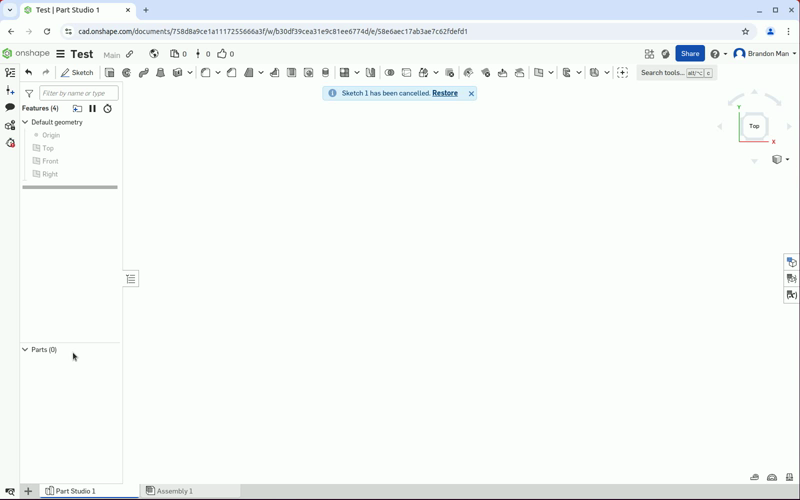
key(shift+p)
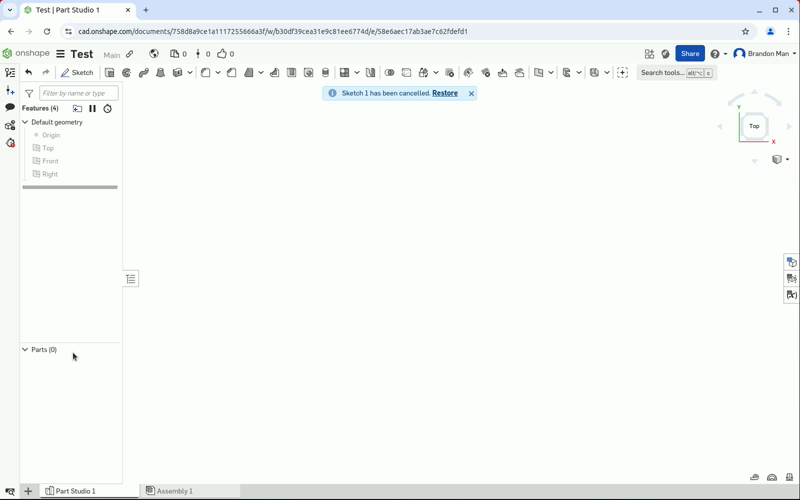
key(space)
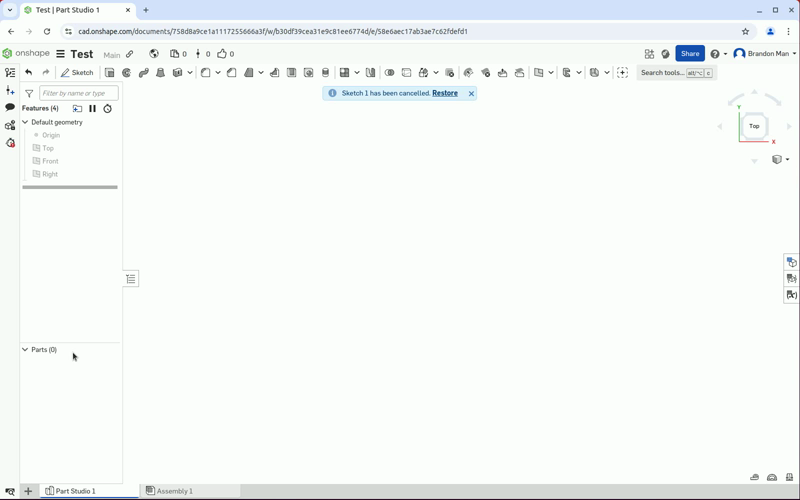
key_down(shift)
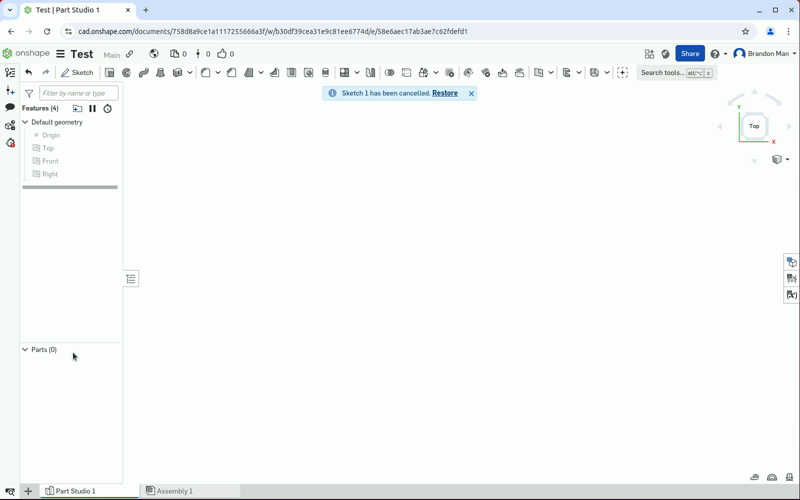
key(up)
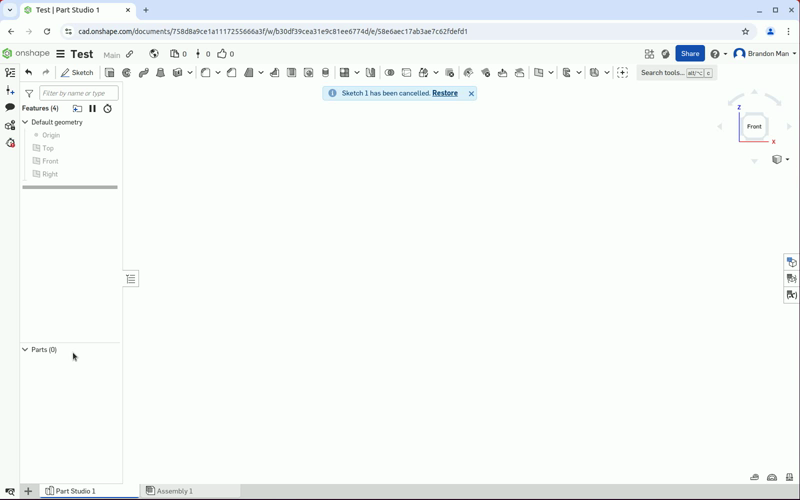
key_up(shift)
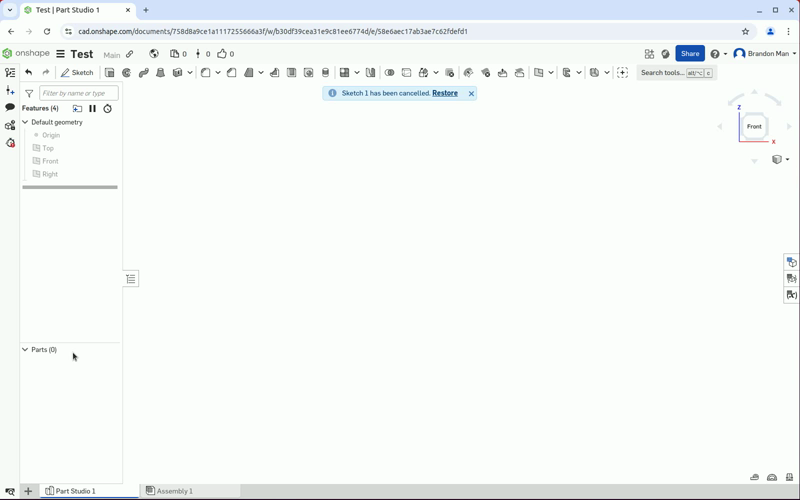
mouse_move(73, 352)
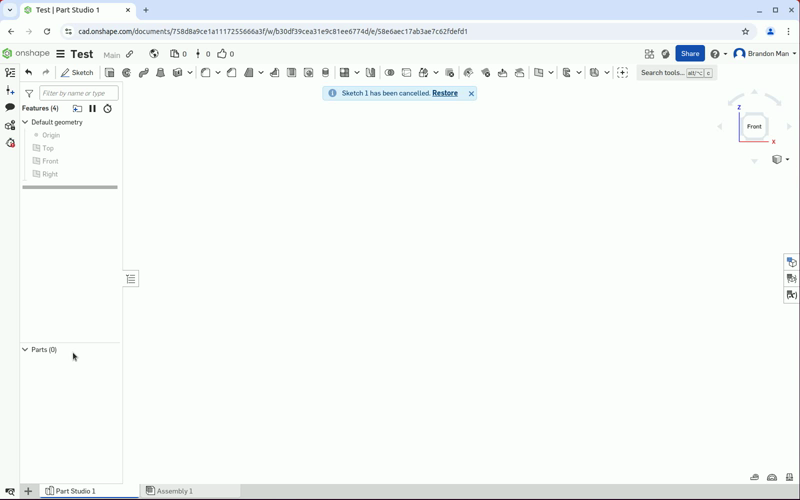
key(shift+y)
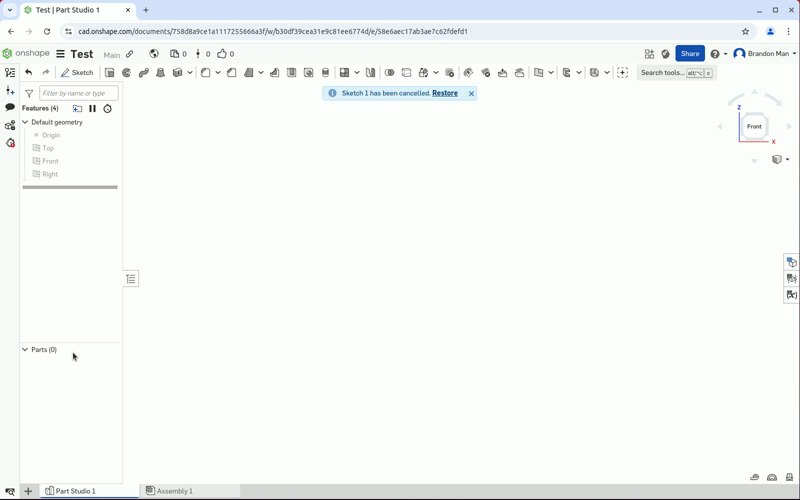
key(shift+s)
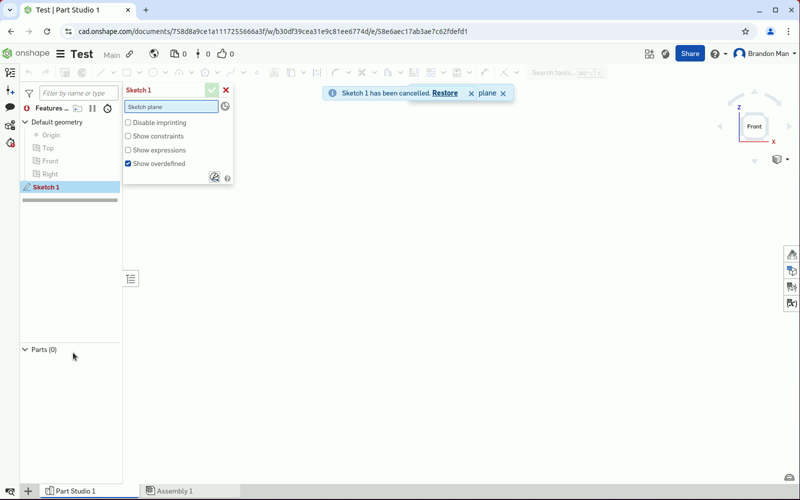
mouse_move(73, 163)
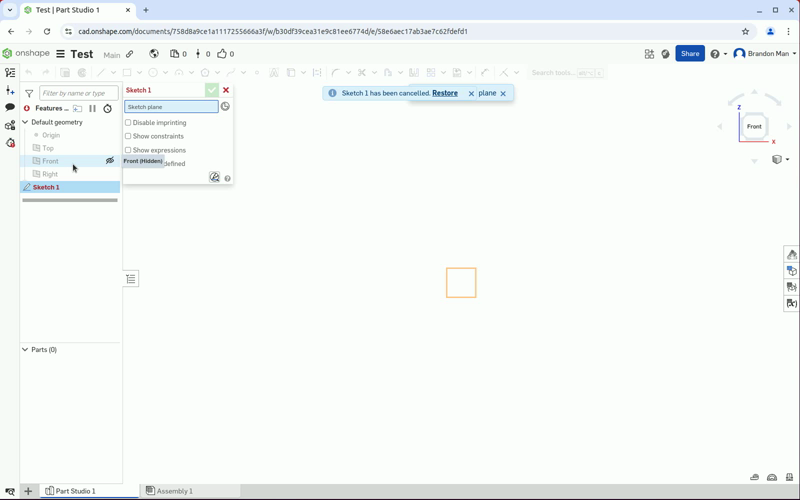
click(73, 163)
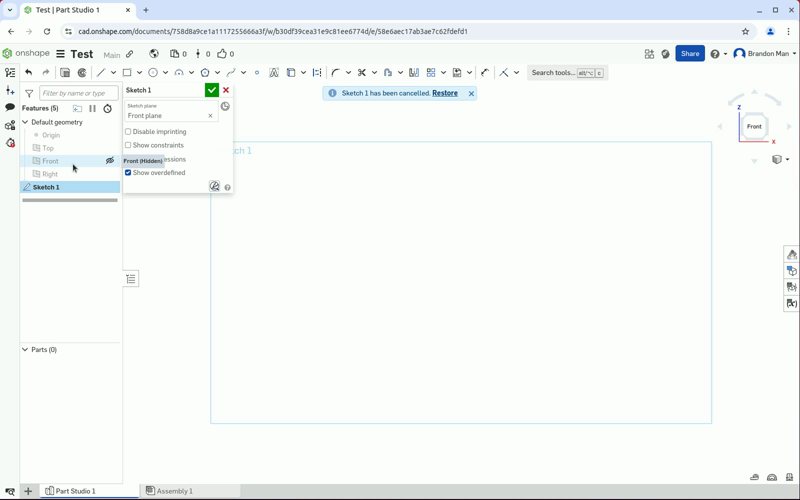
mouse_move(73, 352)
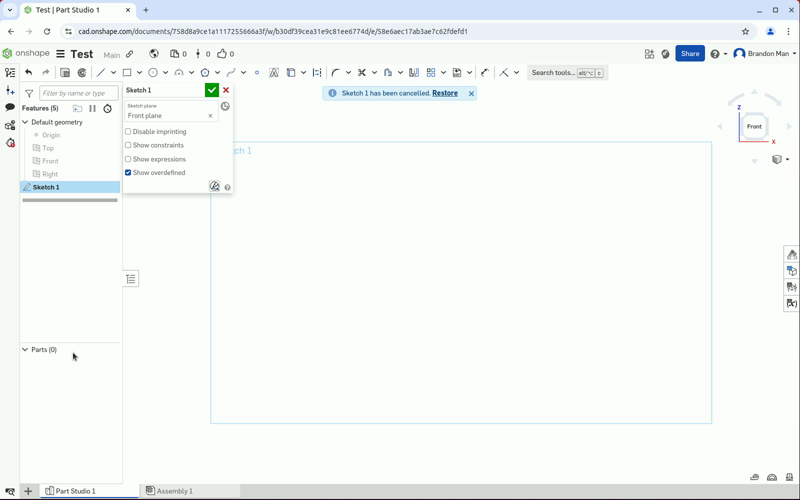
key(y)
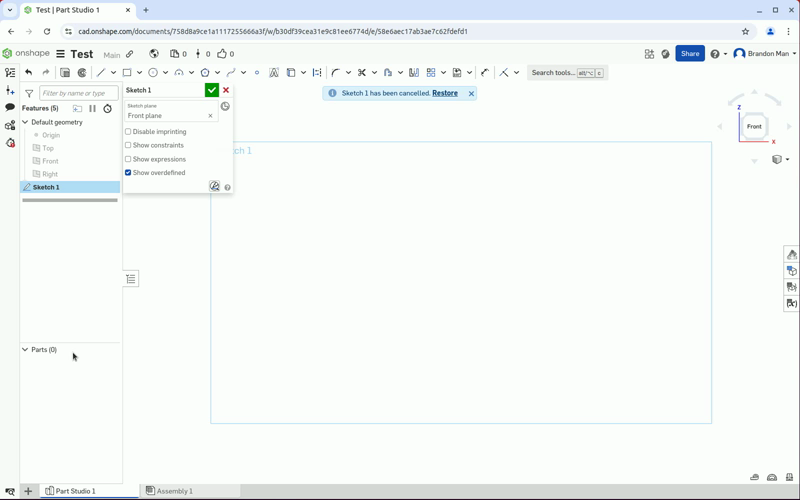
key(l)
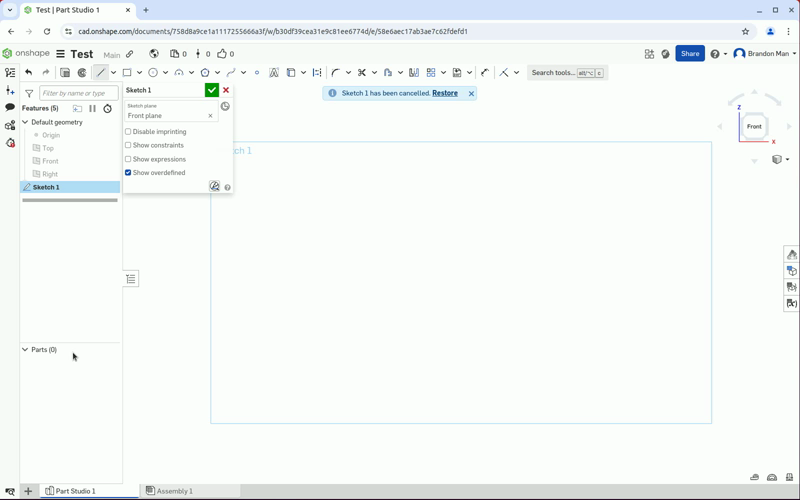
key_down(shift)
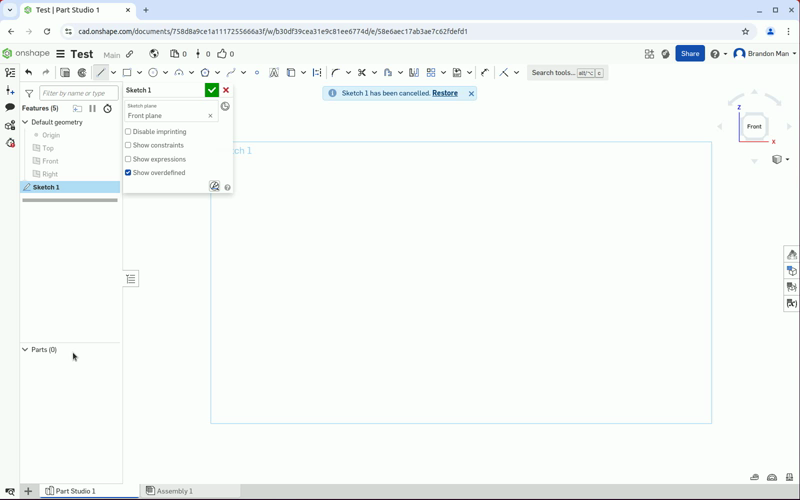
mouse_move(375, 241)
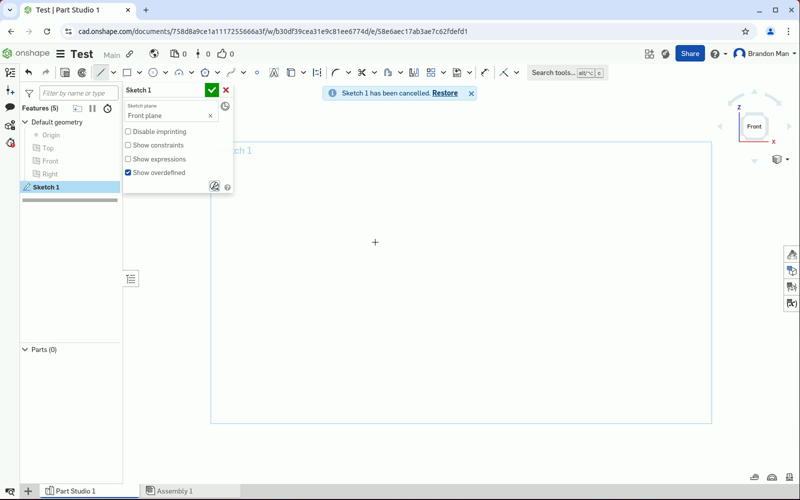
click(375, 241)
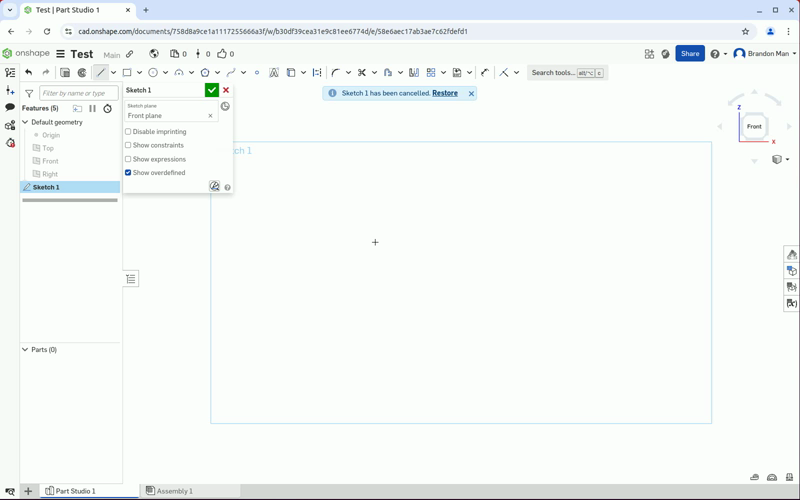
key_up(shift)
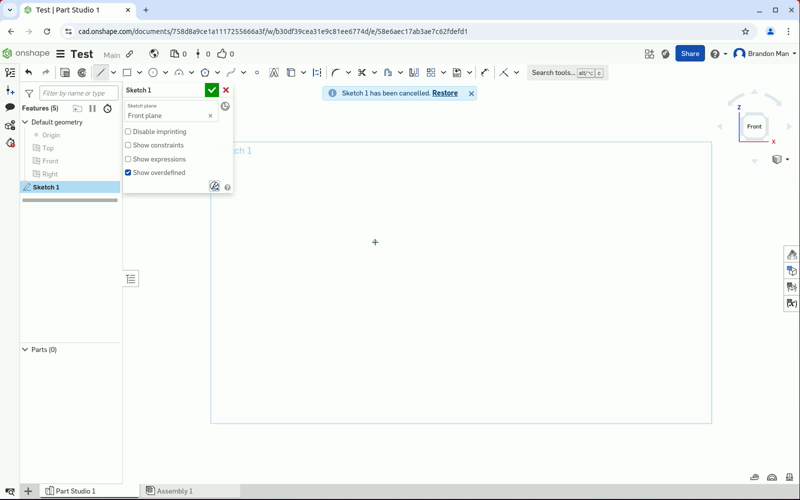
key_down(shift)
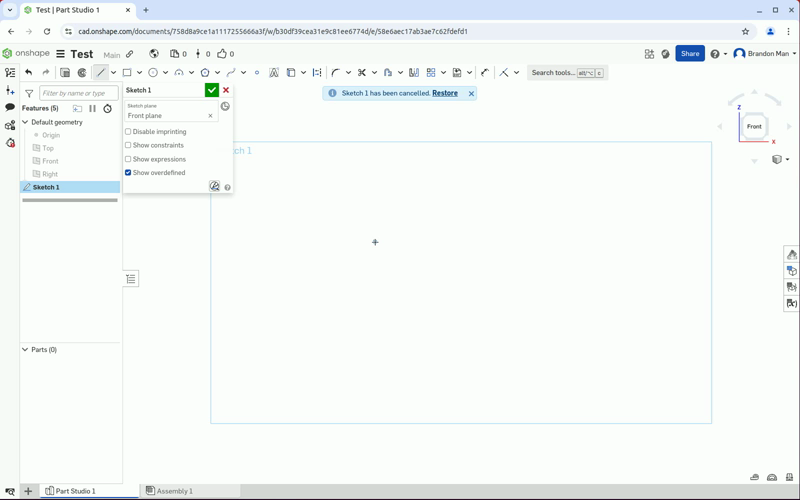
mouse_move(405, 241)
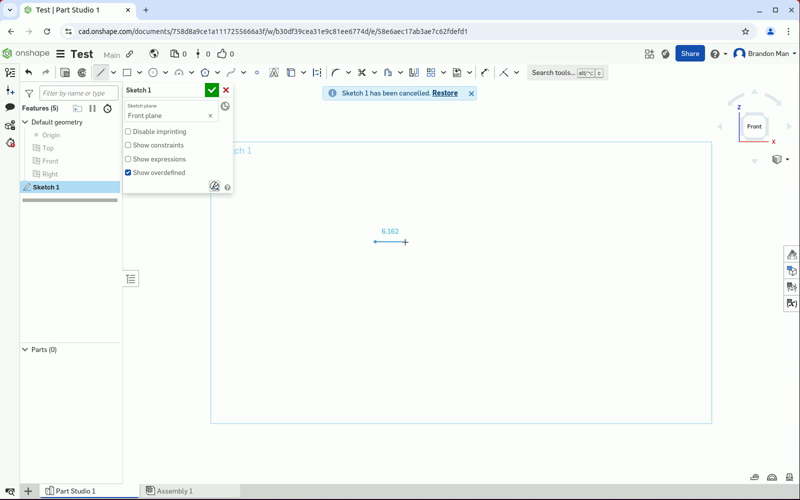
mouse_move(413, 241)
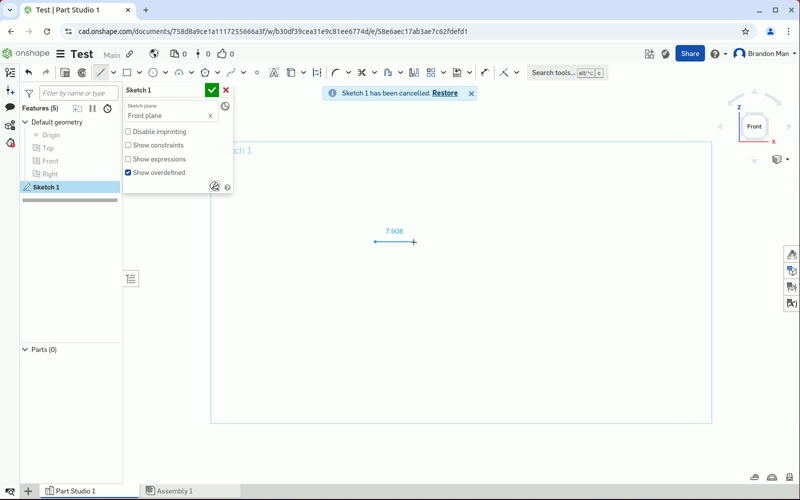
click(413, 241)
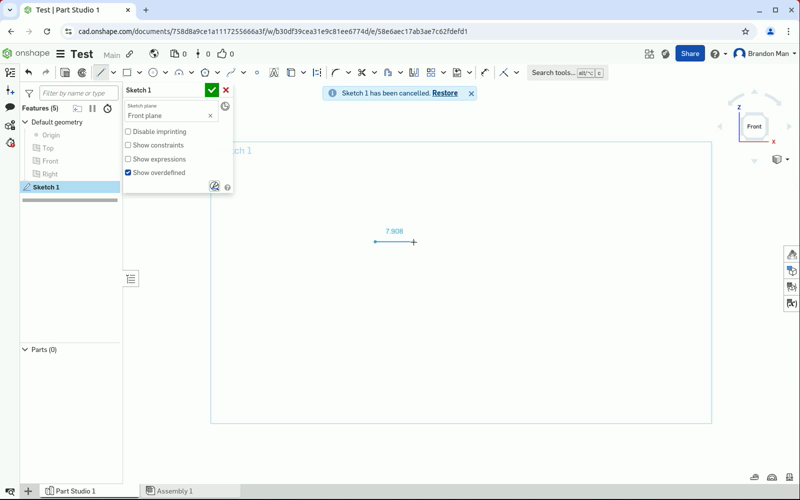
key_up(shift)
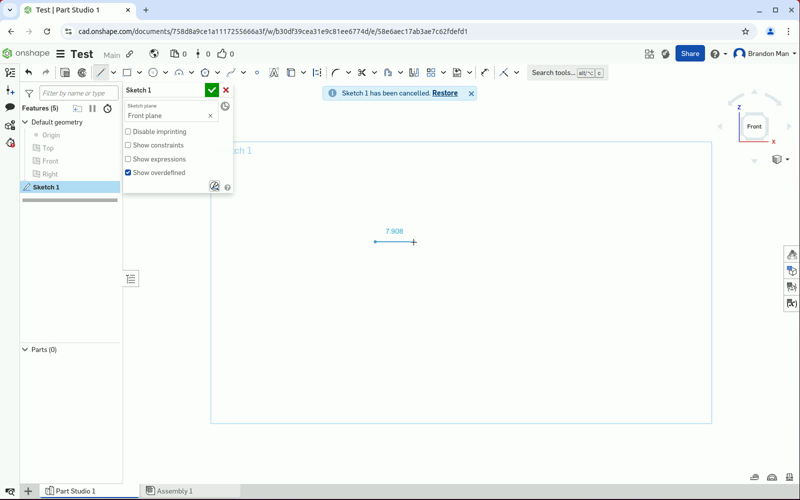
key_down(shift)
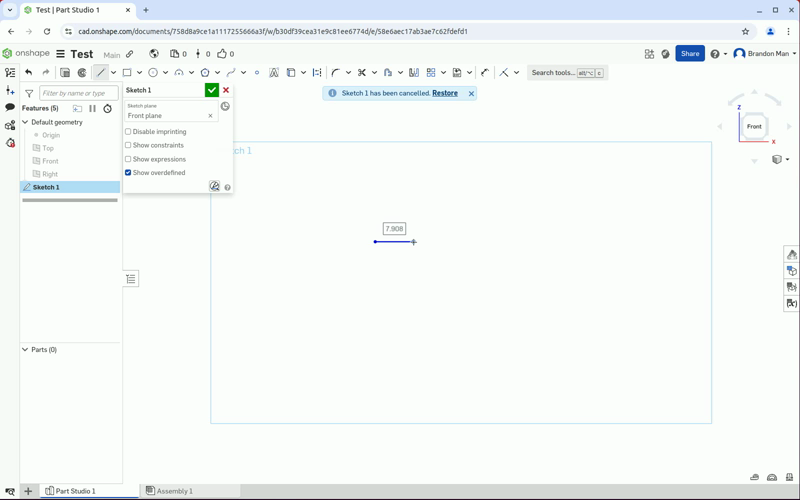
mouse_move(443, 241)
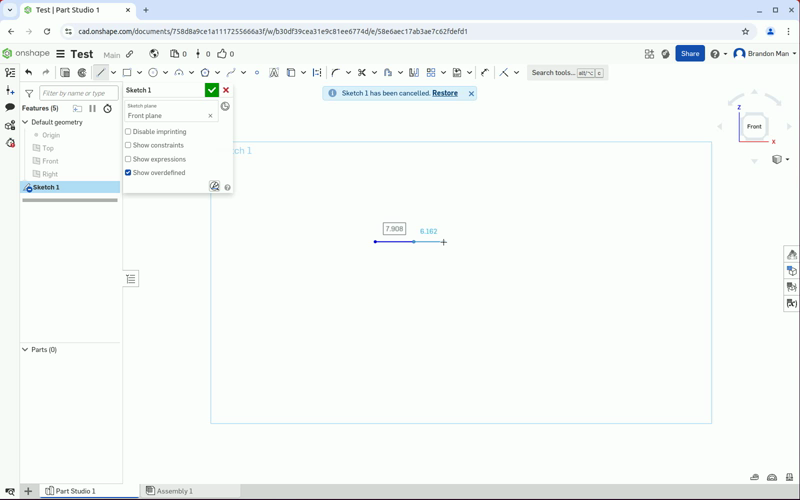
mouse_move(413, 203)
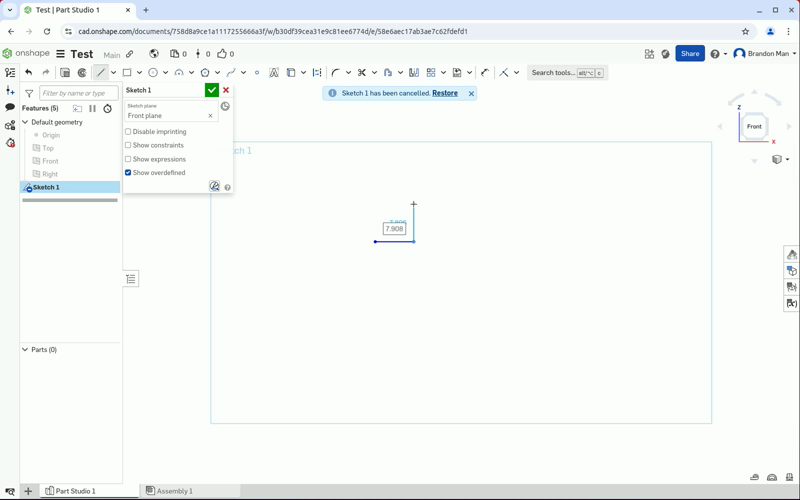
click(413, 203)
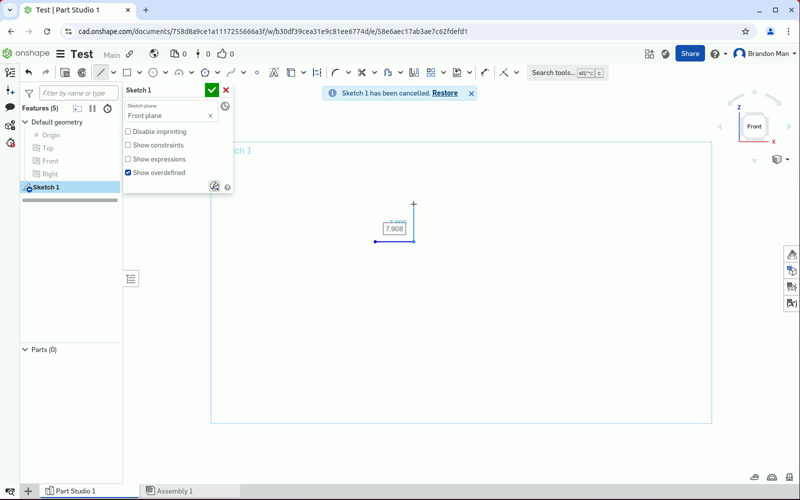
key_up(shift)
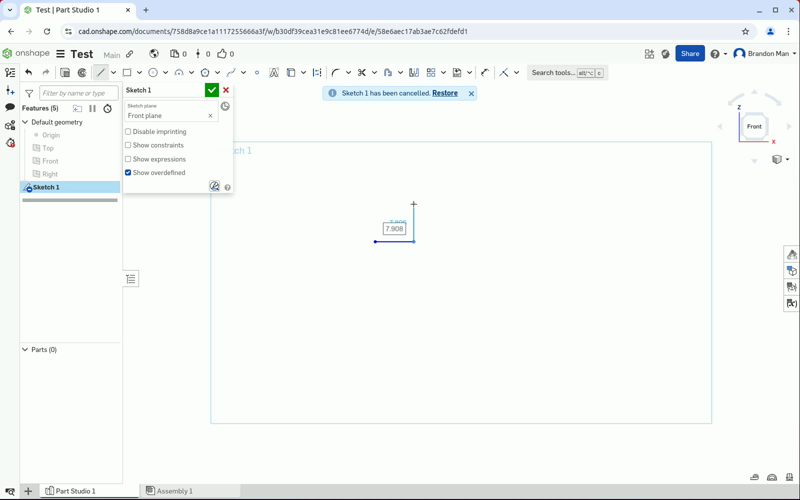
key_down(shift)
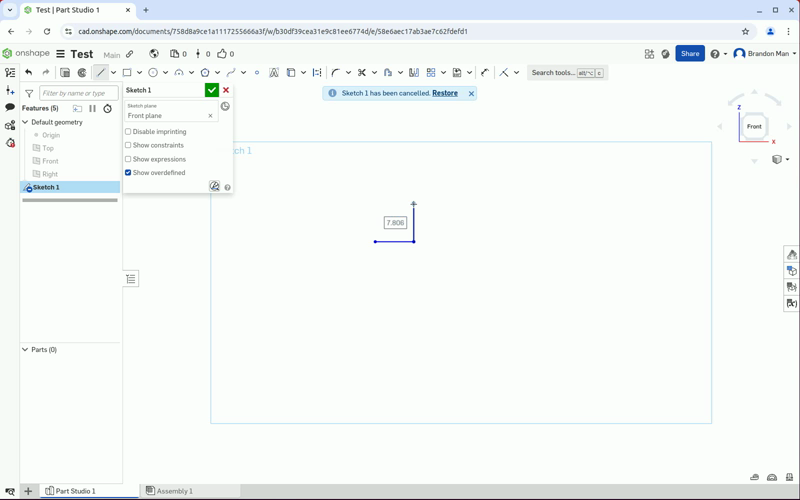
mouse_move(443, 203)
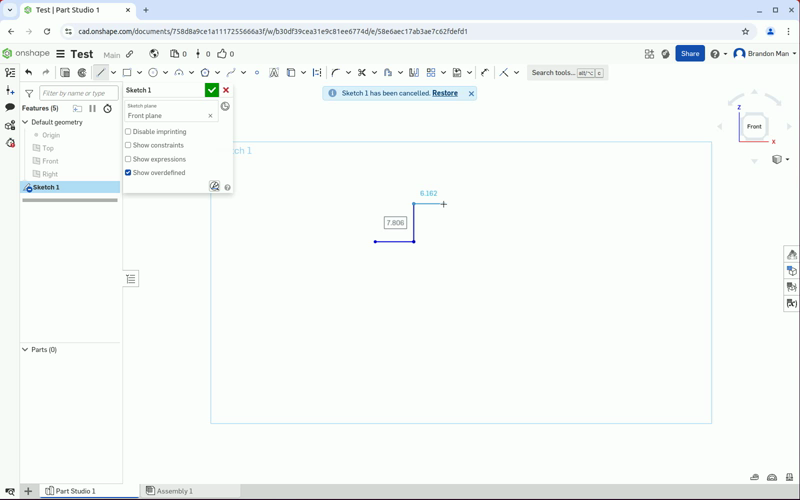
mouse_move(375, 203)
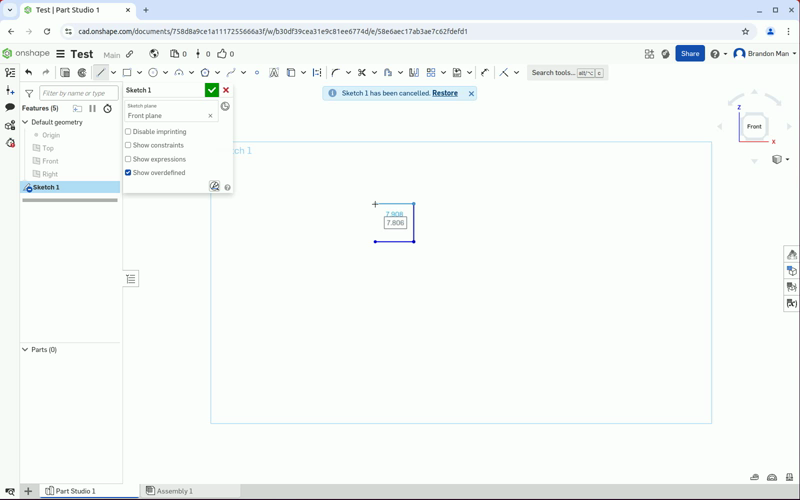
click(375, 203)
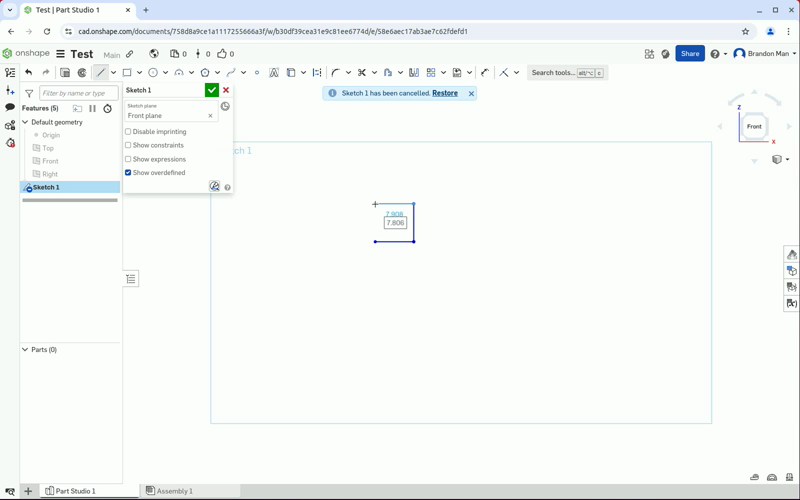
key_up(shift)
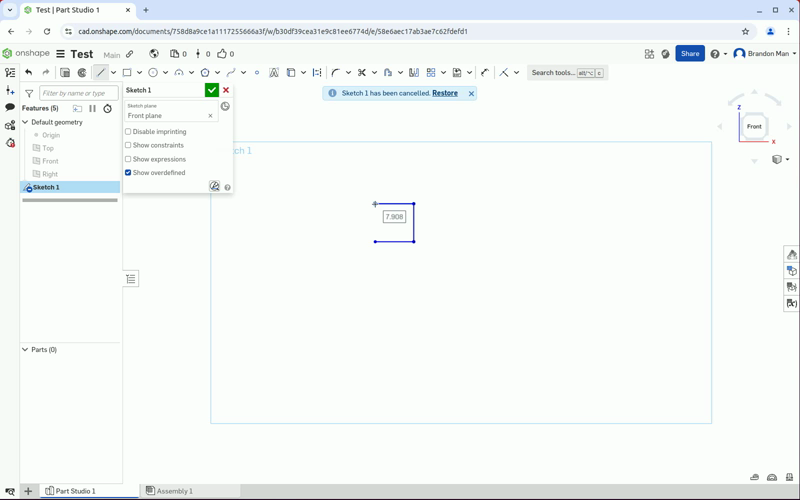
mouse_move(405, 203)
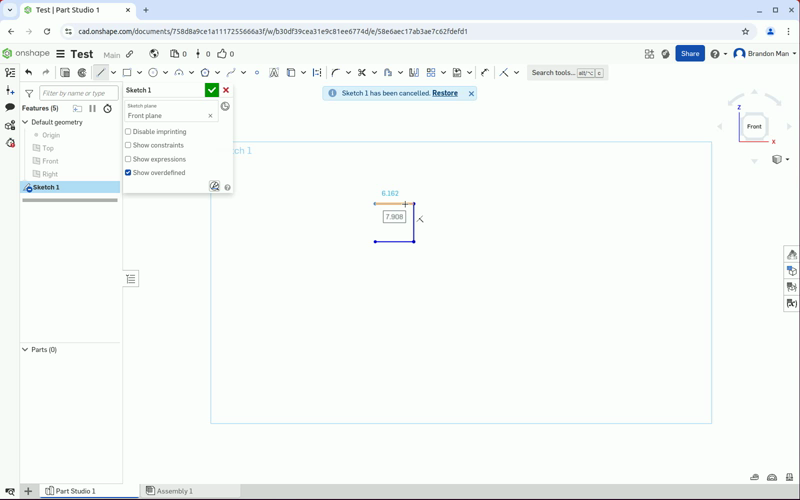
key_down(shift)
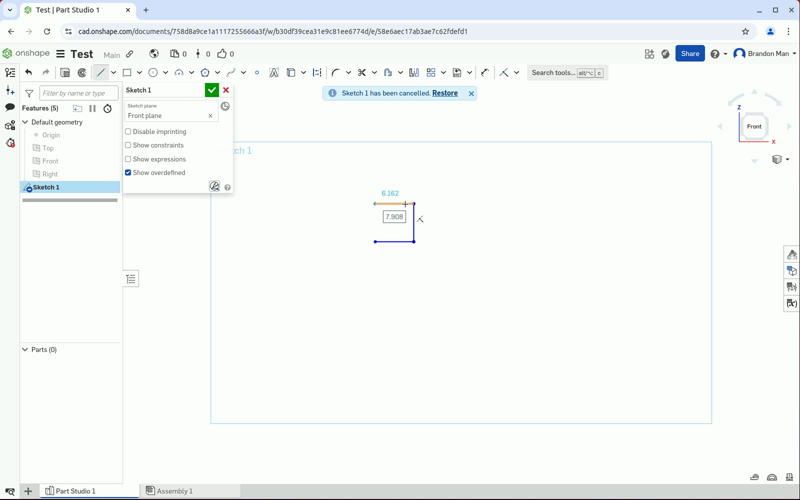
mouse_move(375, 241)
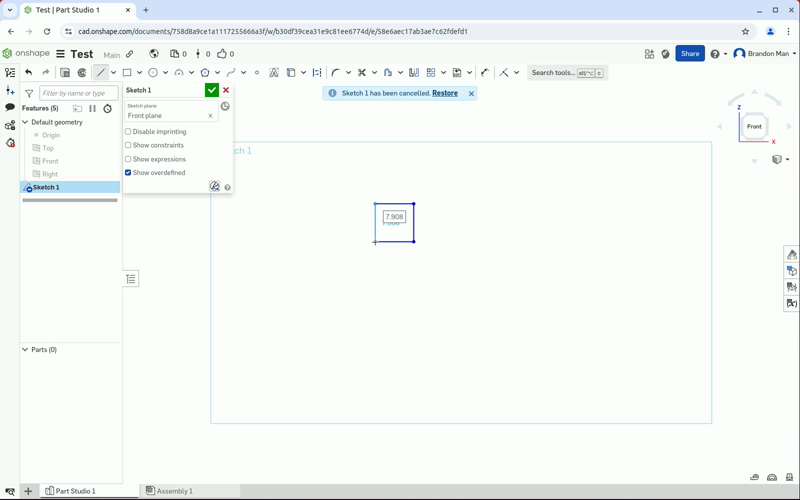
key_up(shift)
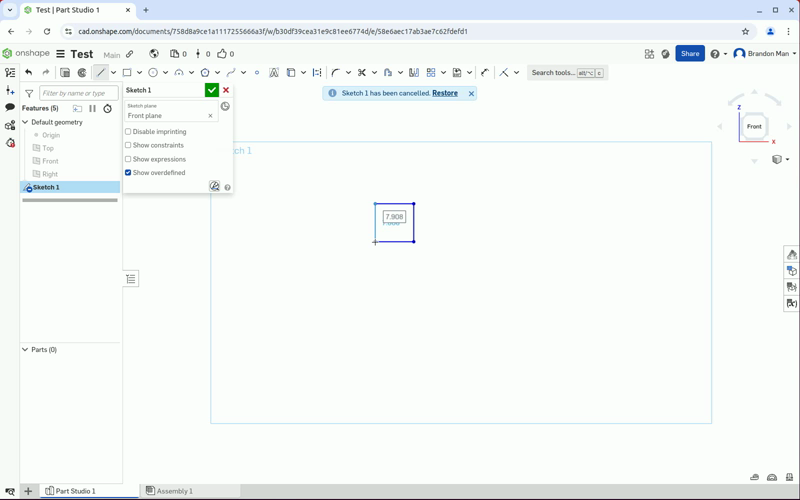
click(375, 241)
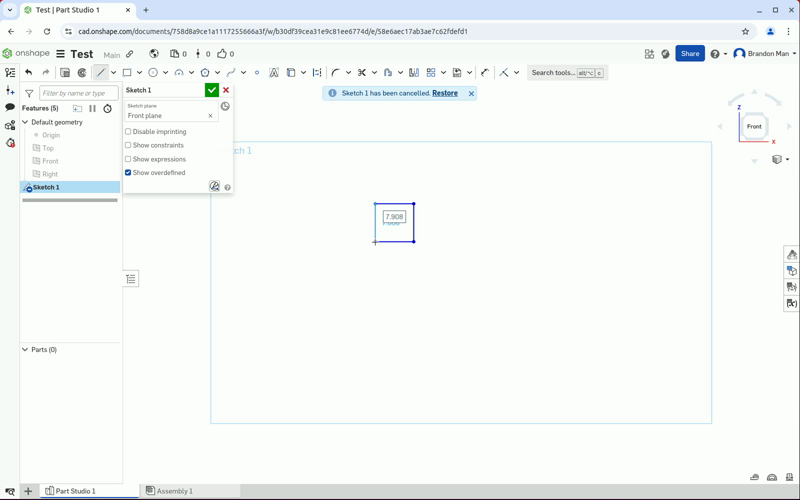
key(esc)
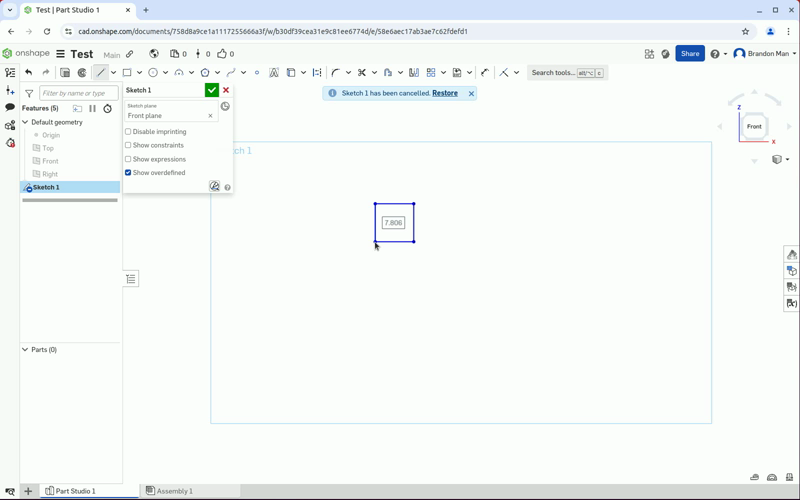
mouse_move(390, 233)
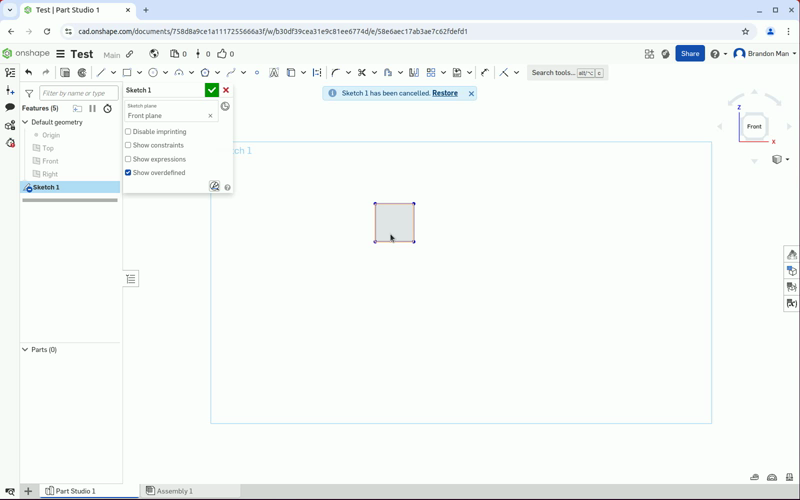
scroll(6)
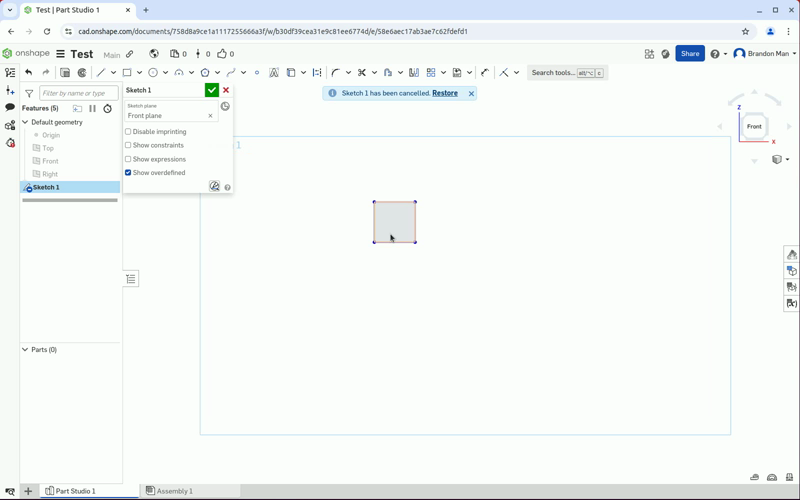
scroll(6)
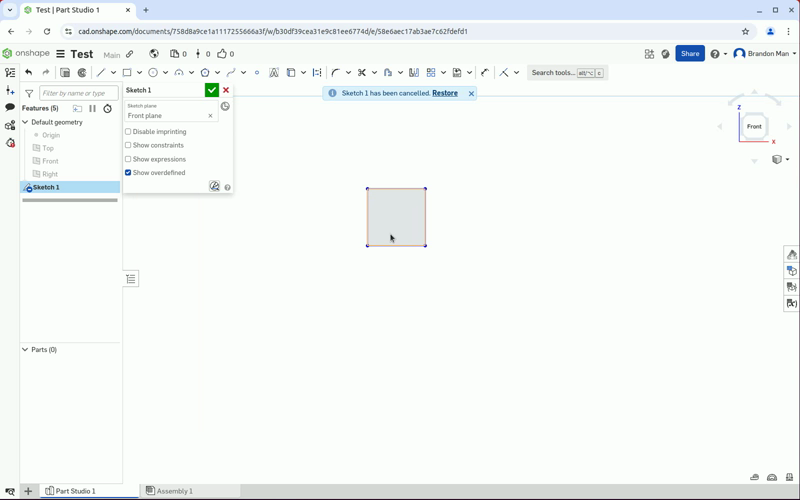
scroll(6)
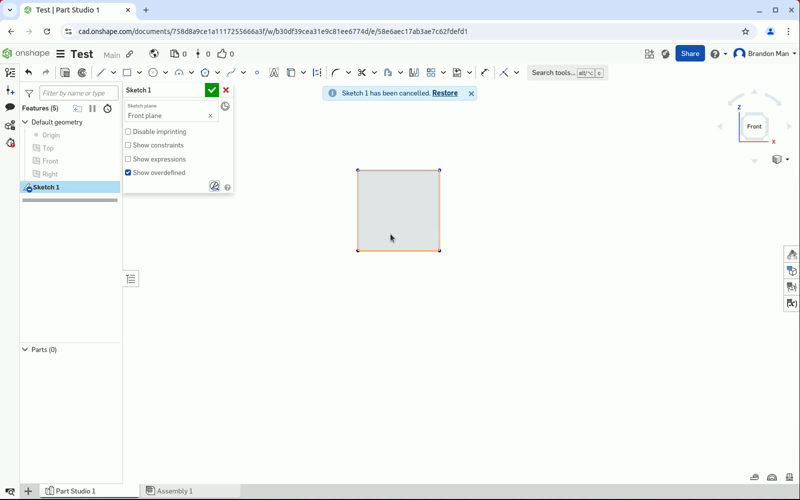
scroll(6)
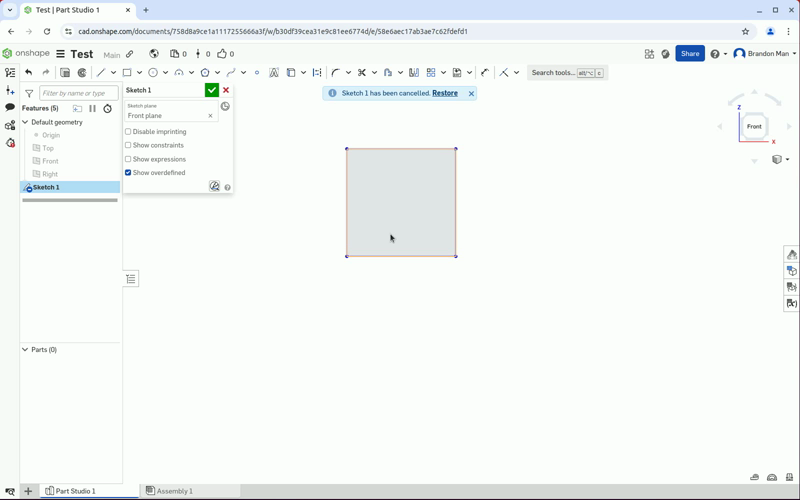
scroll(6)
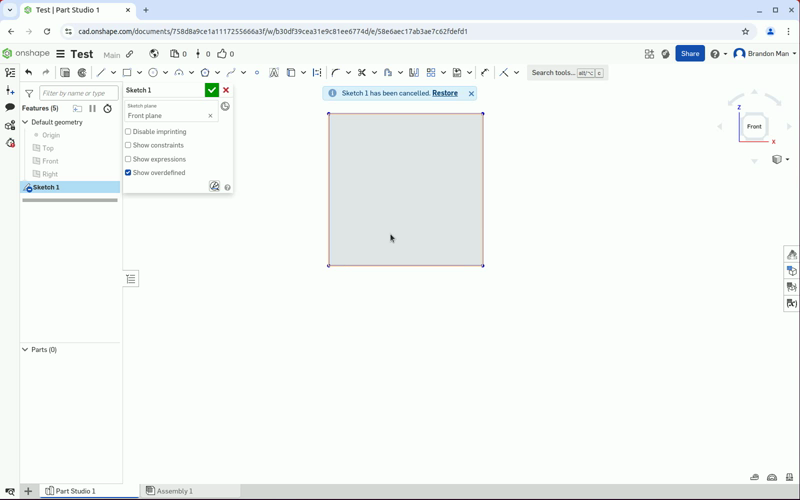
scroll(6)
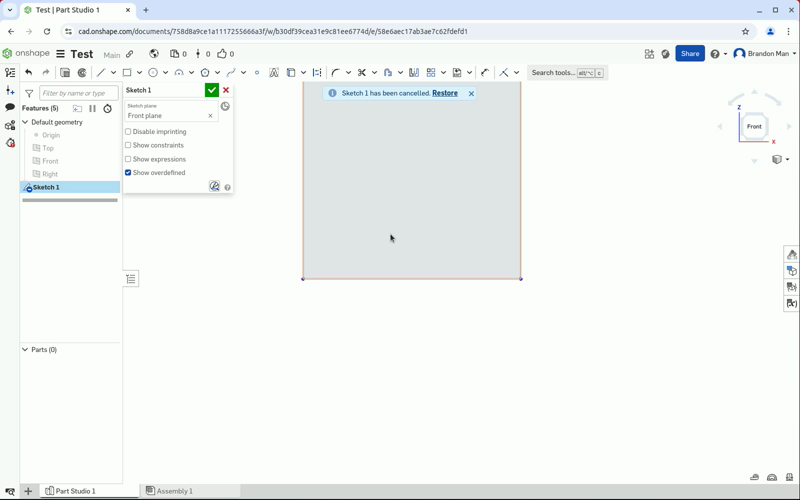
scroll(6)
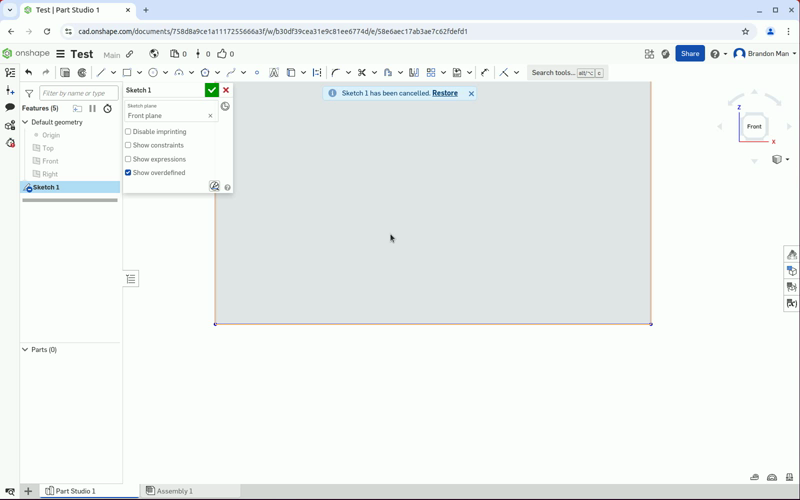
click(390, 233)
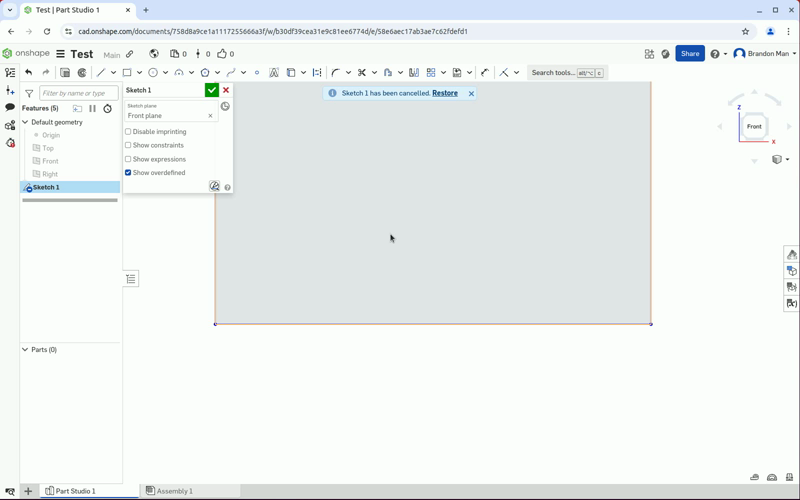
scroll(-6)
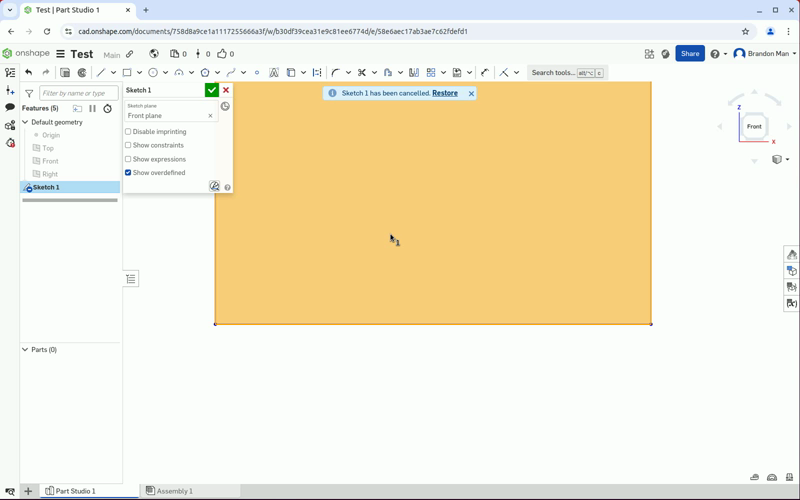
scroll(-6)
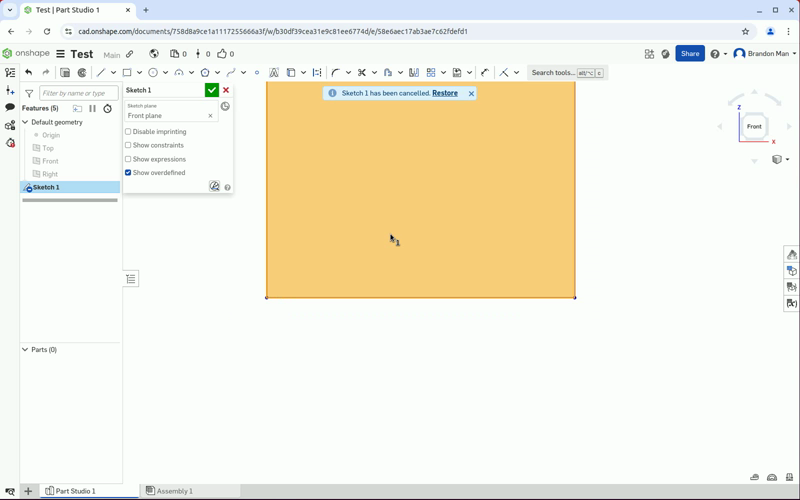
scroll(-6)
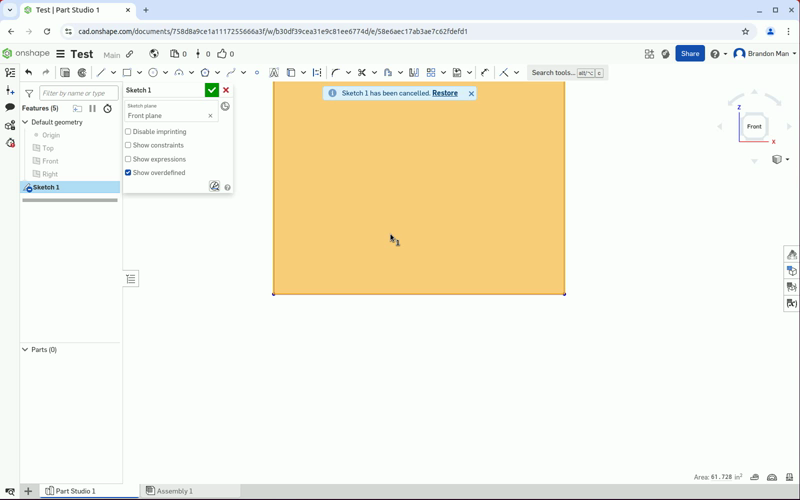
scroll(-6)
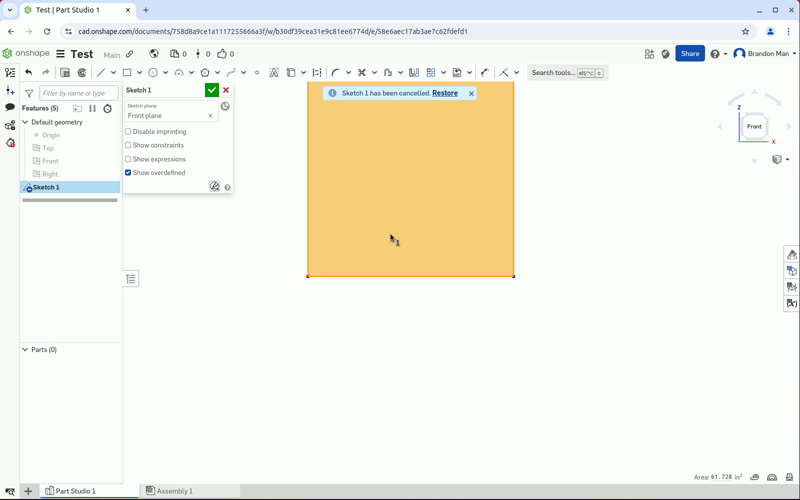
scroll(-6)
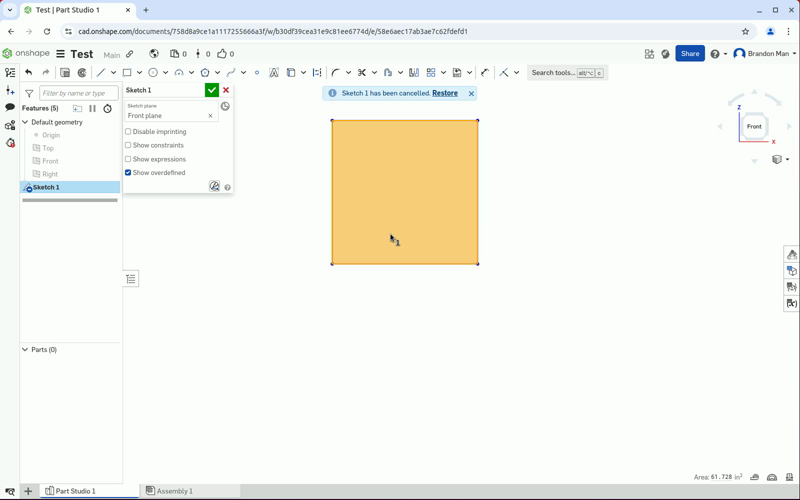
scroll(-6)
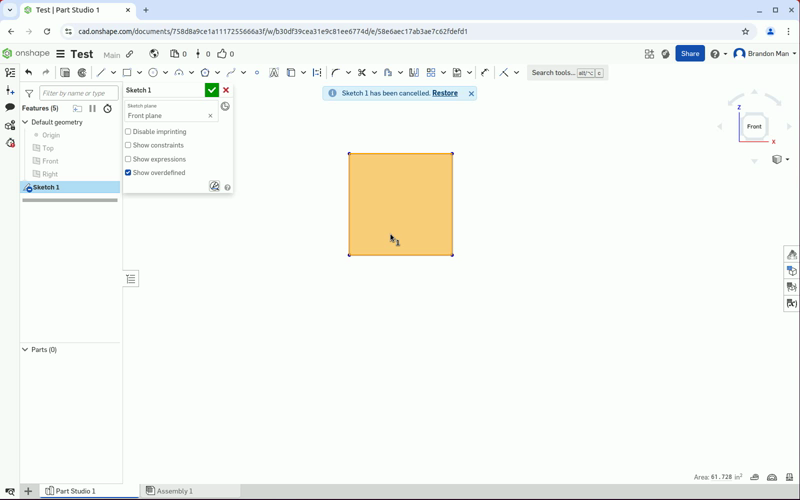
scroll(-6)
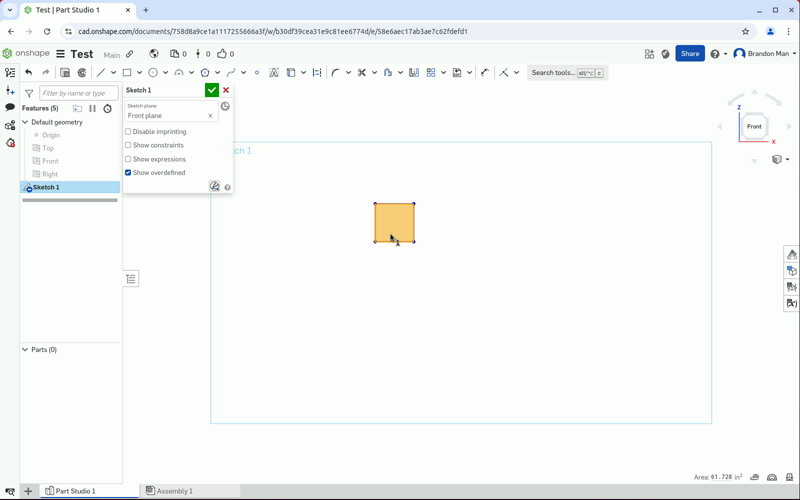
mouse_move(73, 352)
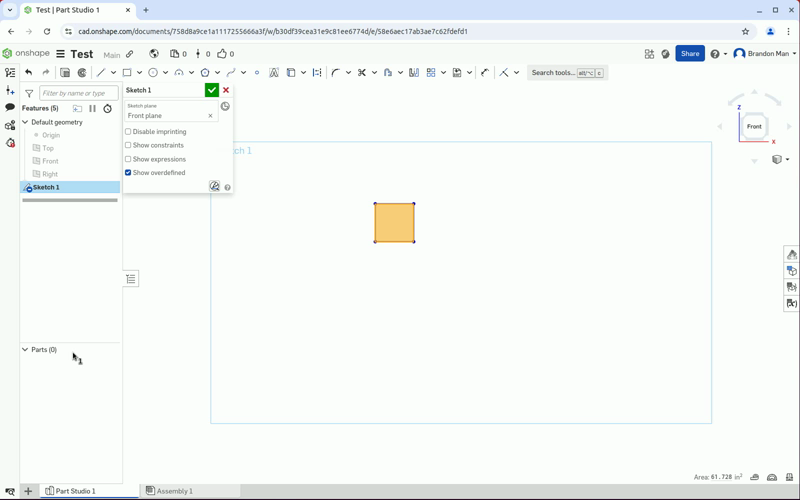
key(shift+y)
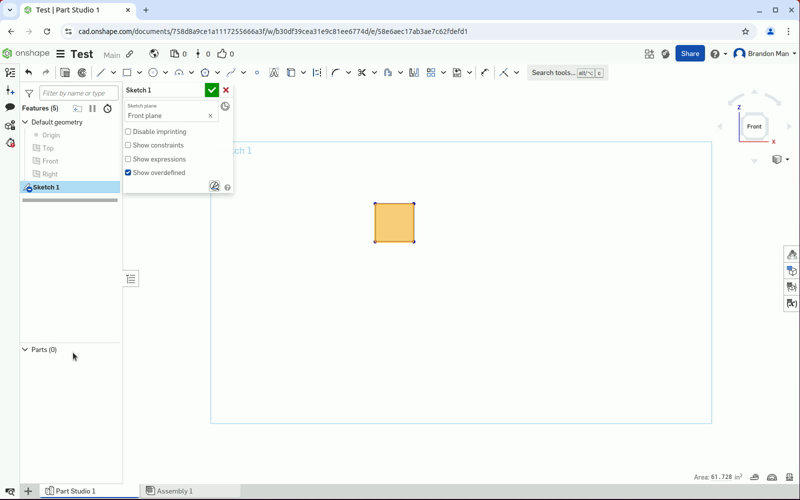
key(shift+e)
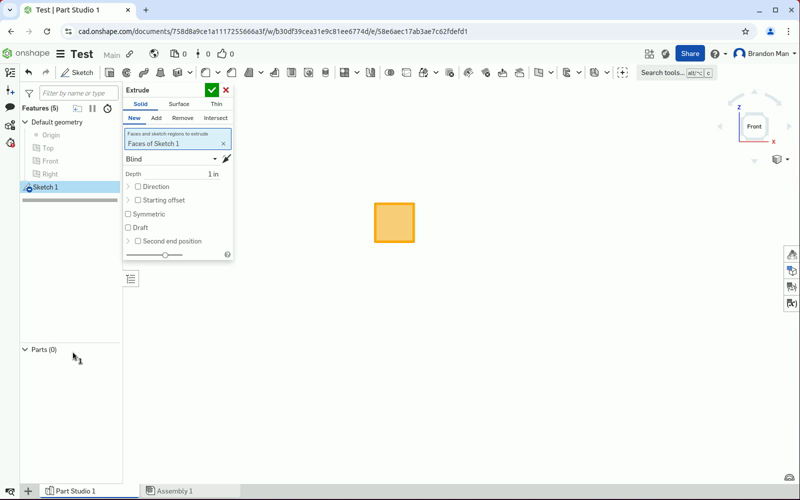
mouse_move(143, 106)
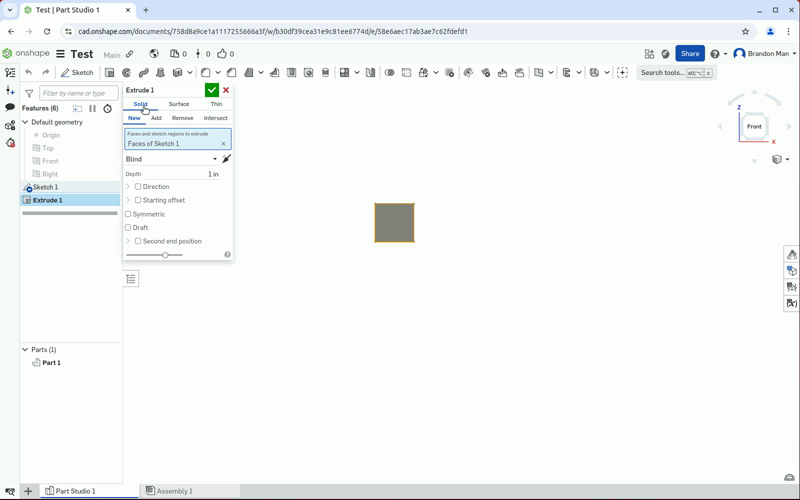
click(143, 106)
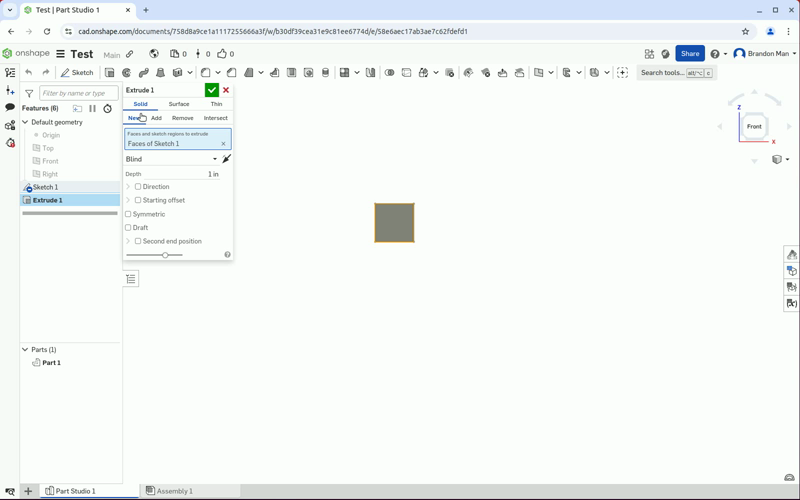
mouse_move(137, 120)
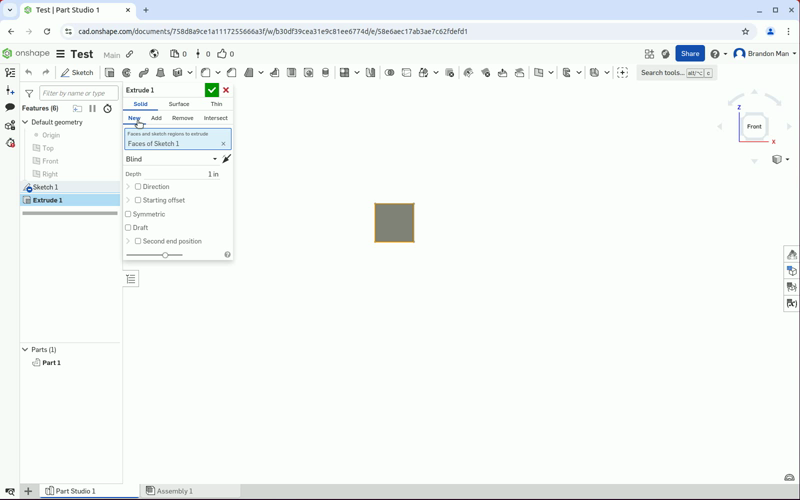
click(137, 120)
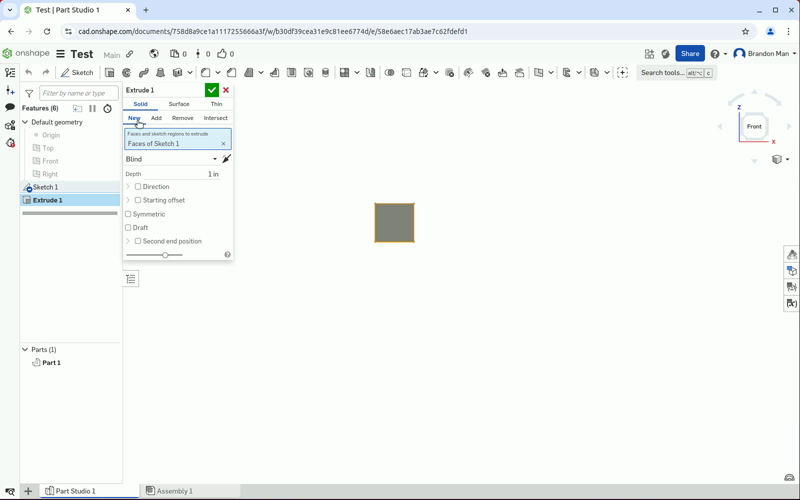
key(tab, 4)
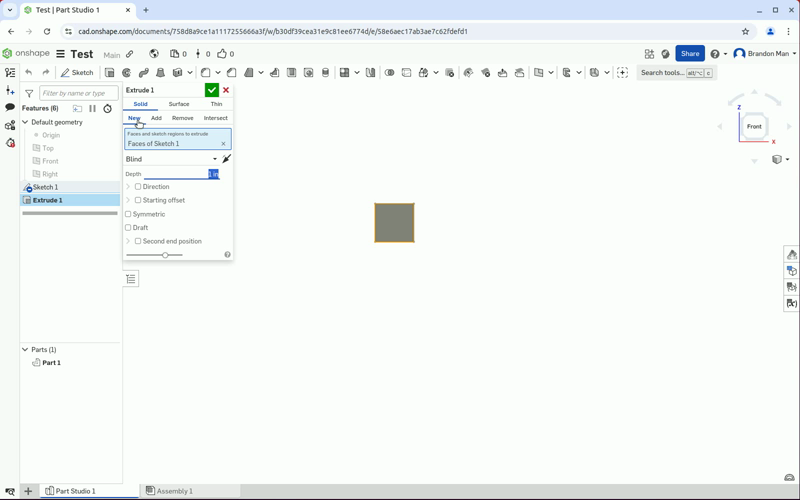
text(23.108)
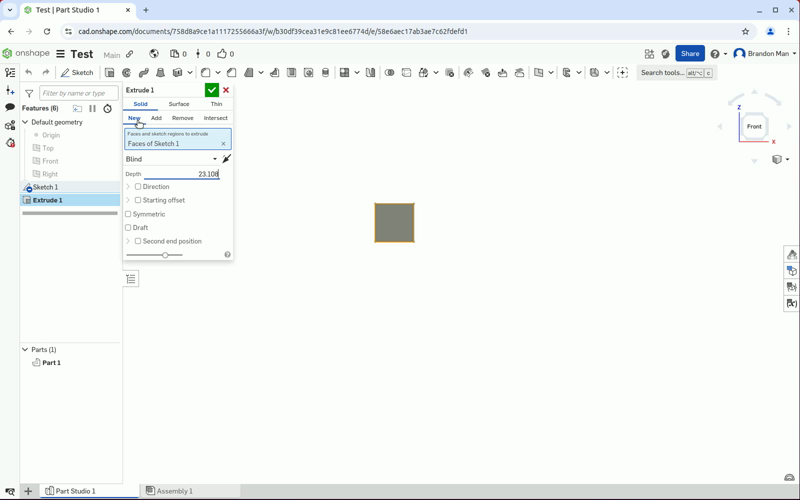
key(enter)
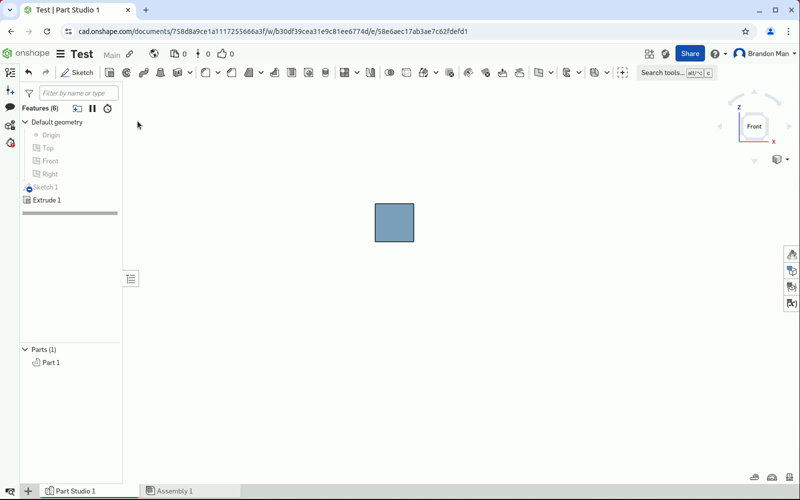
key(shift+h)
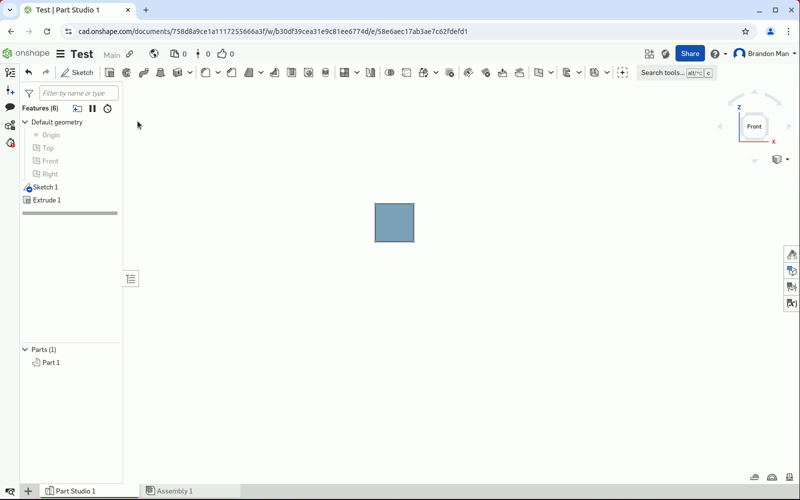
key(shift+h)
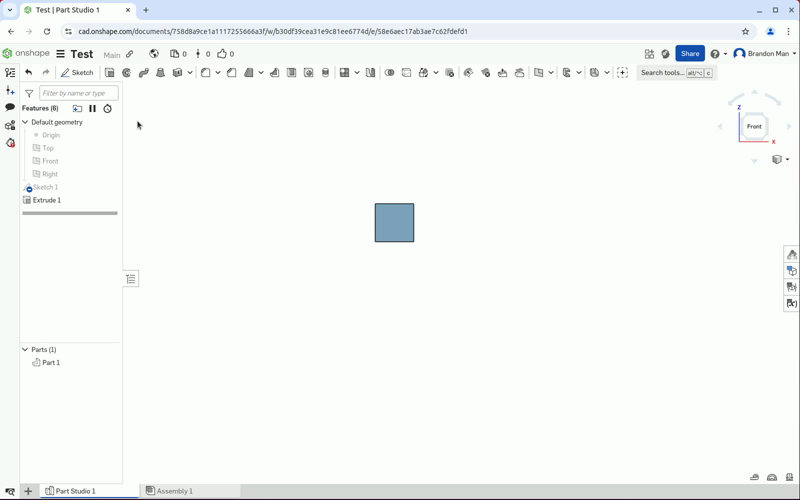
mouse_move(73, 189)
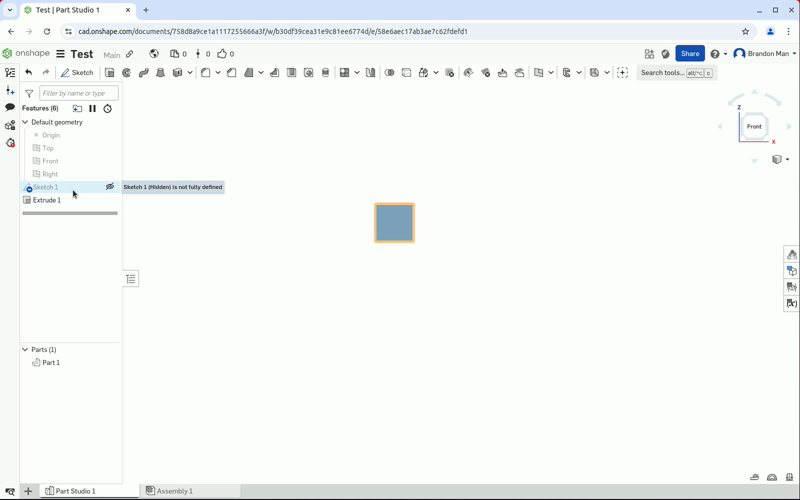
click(73, 189)
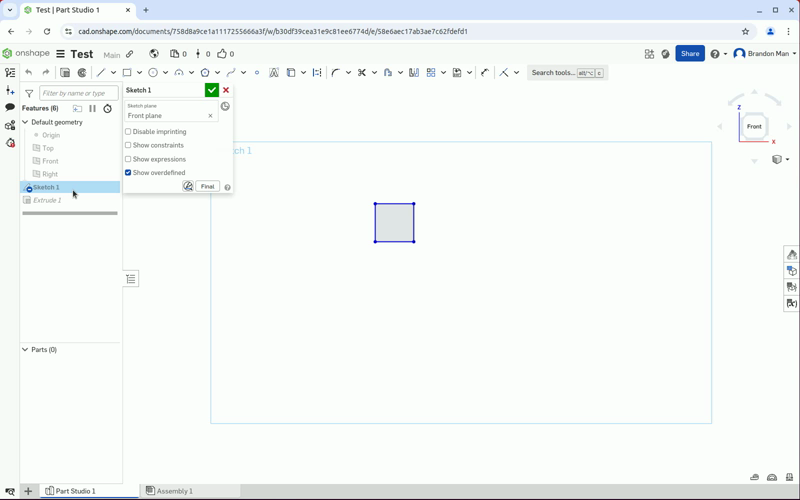
mouse_move(229, 92)
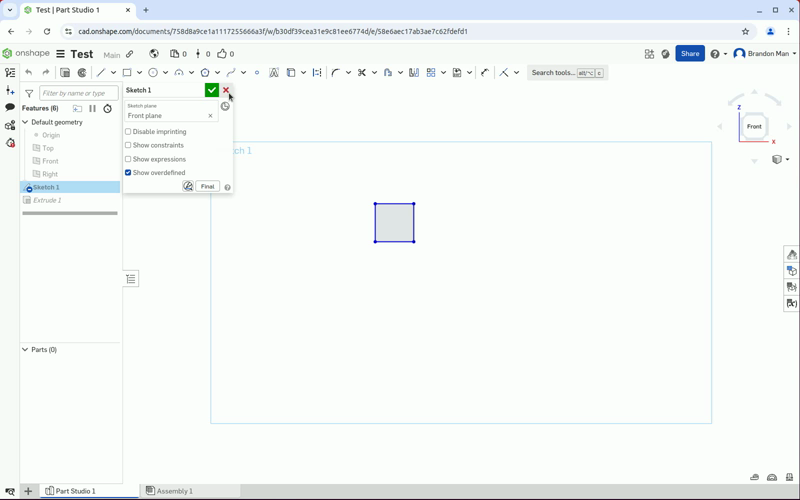
click(229, 92)
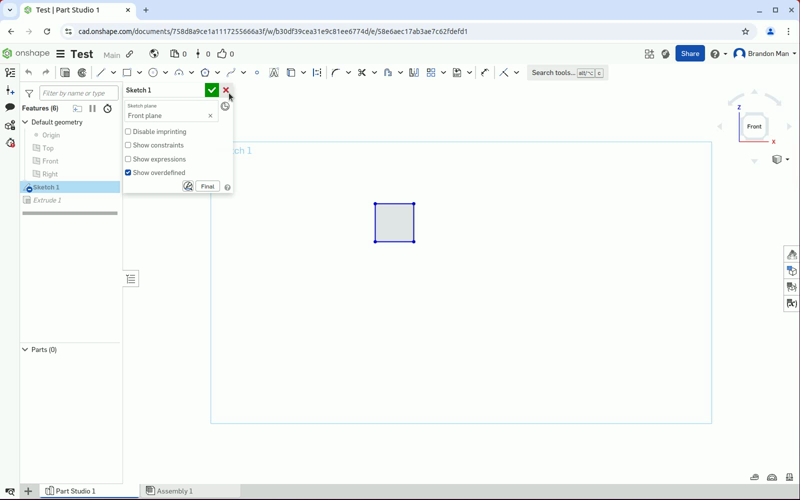
key(shift+s)
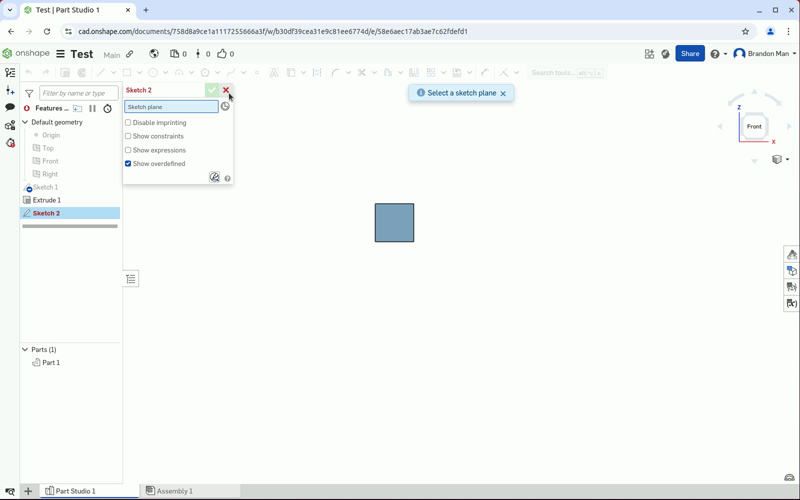
mouse_move(73, 163)
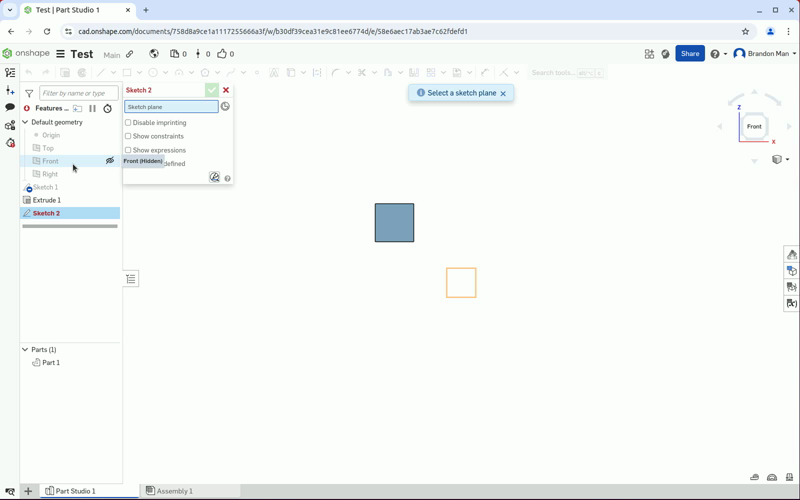
click(73, 163)
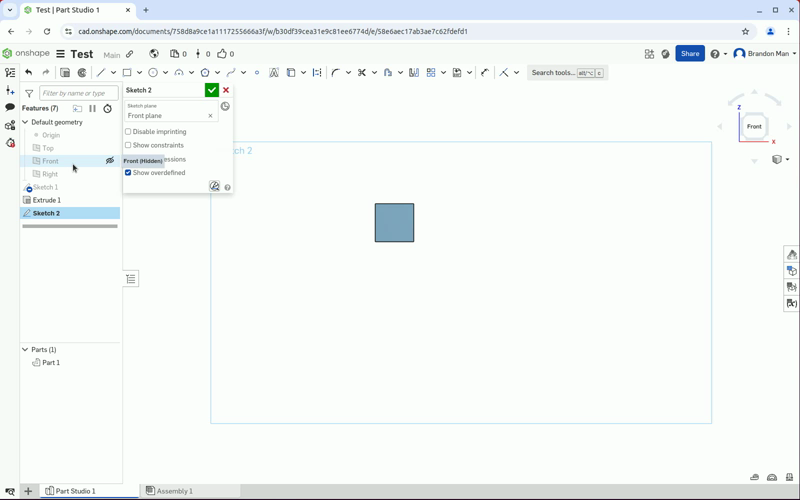
mouse_move(73, 352)
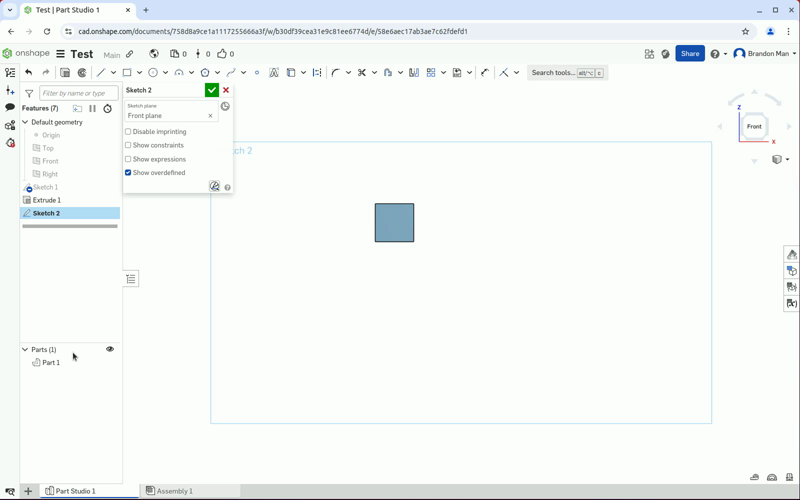
key(y)
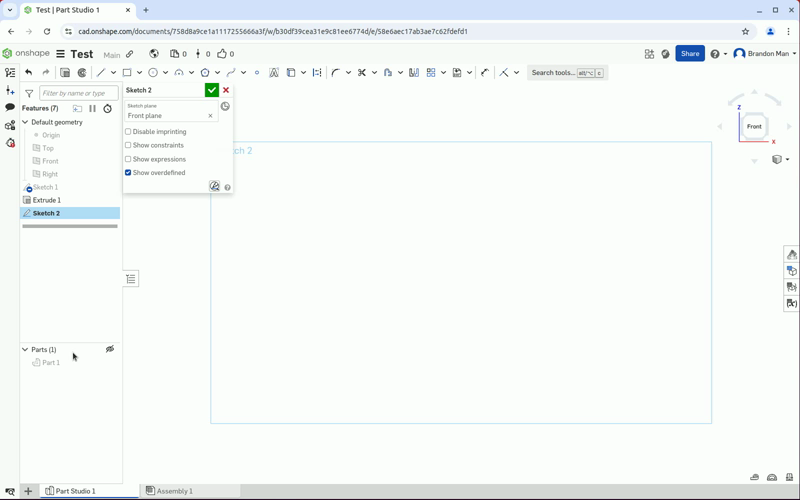
key(c)
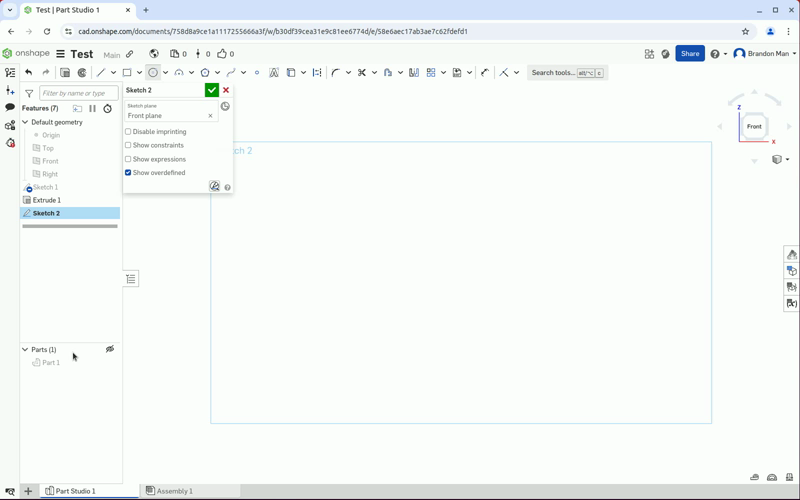
key_down(shift)
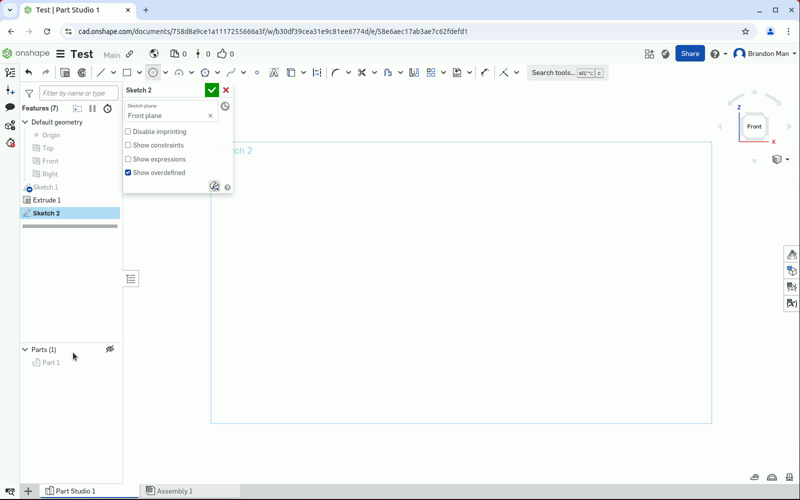
mouse_move(515, 222)
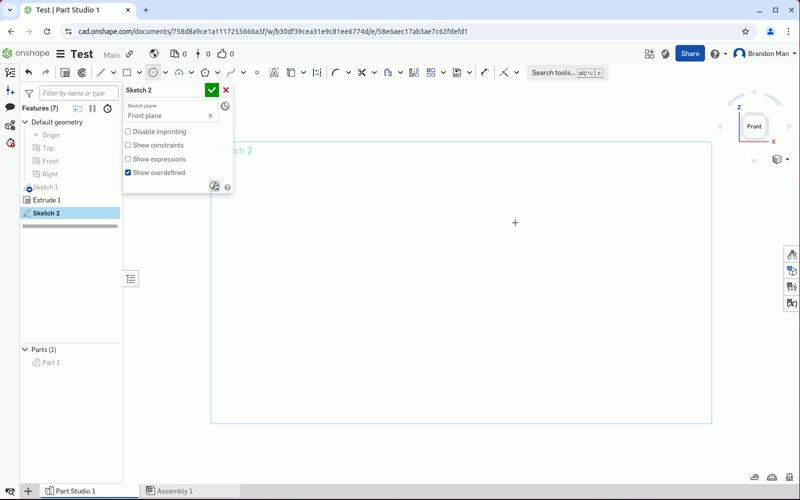
click(515, 222)
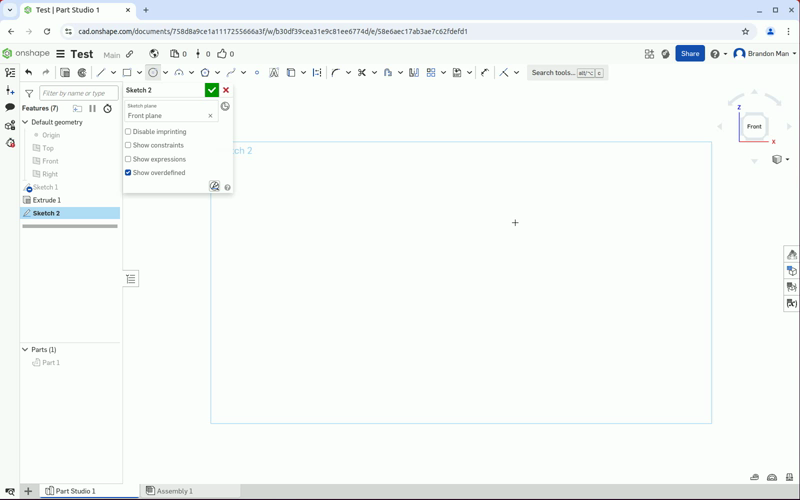
key_up(shift)
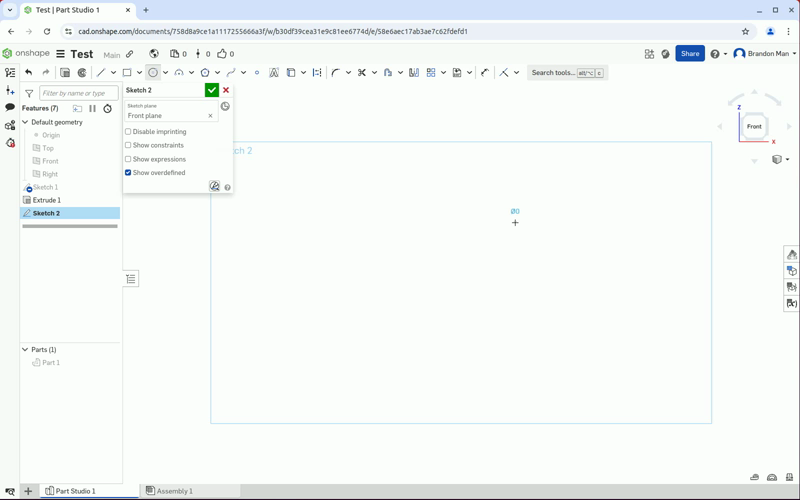
mouse_move(534, 222)
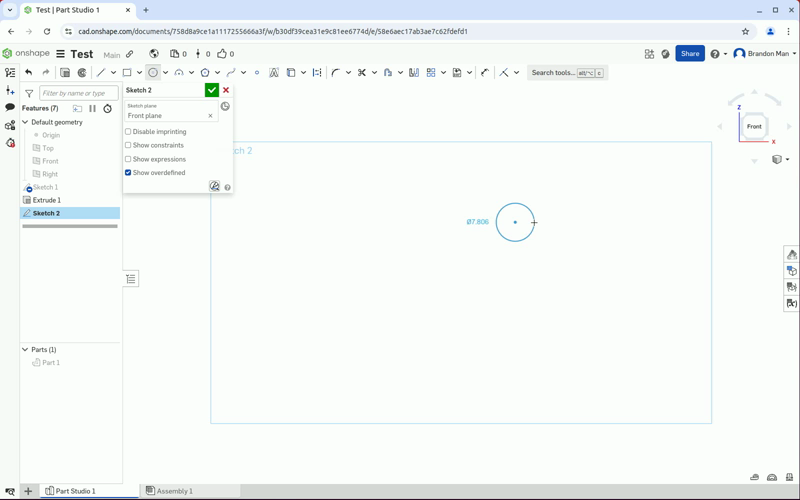
click(534, 222)
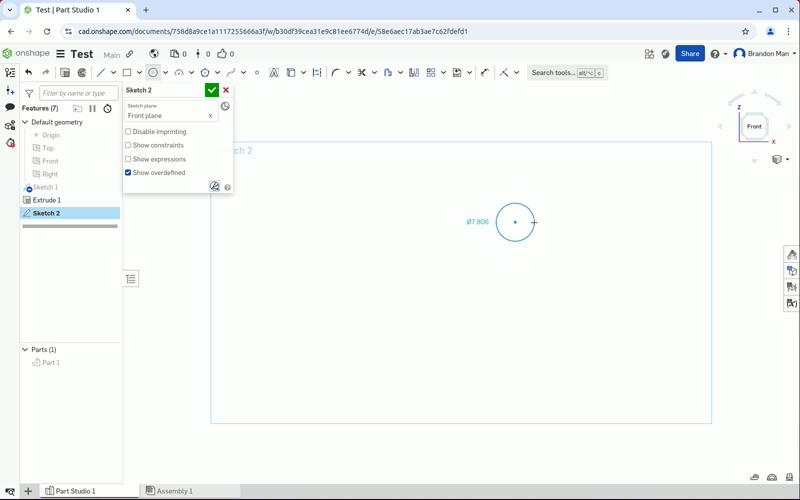
key(esc)
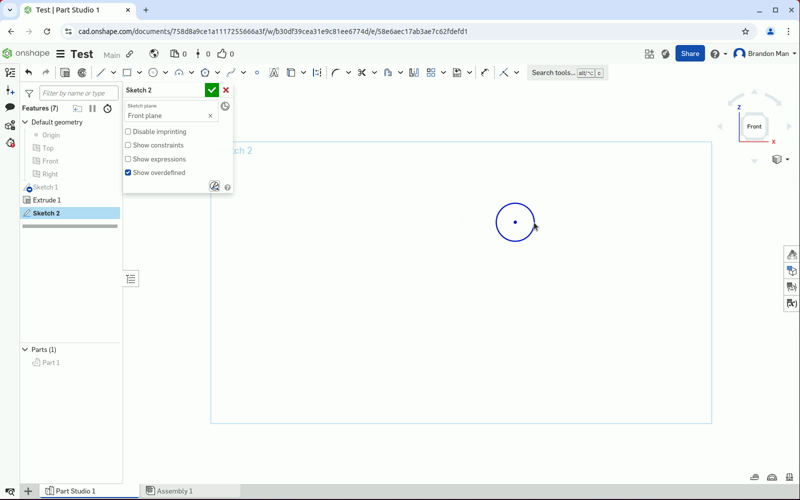
mouse_move(498, 223)
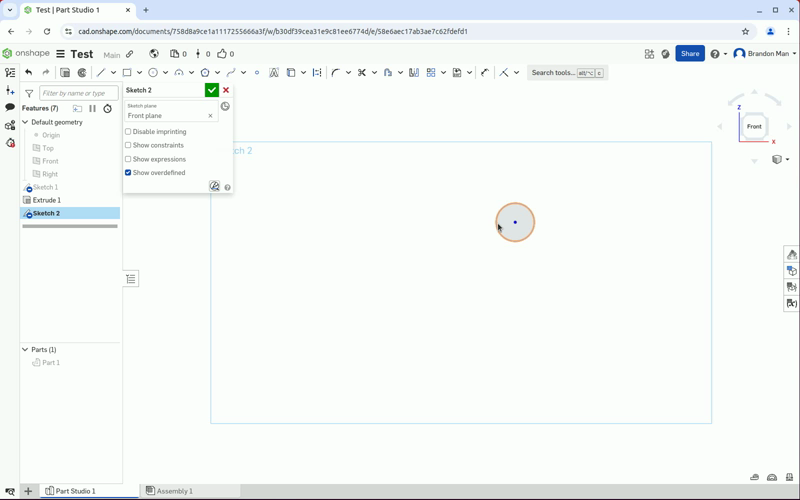
scroll(6)
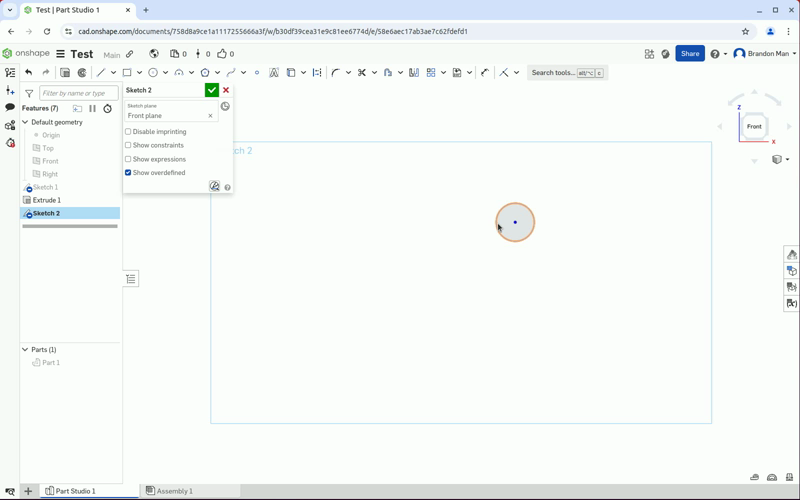
scroll(6)
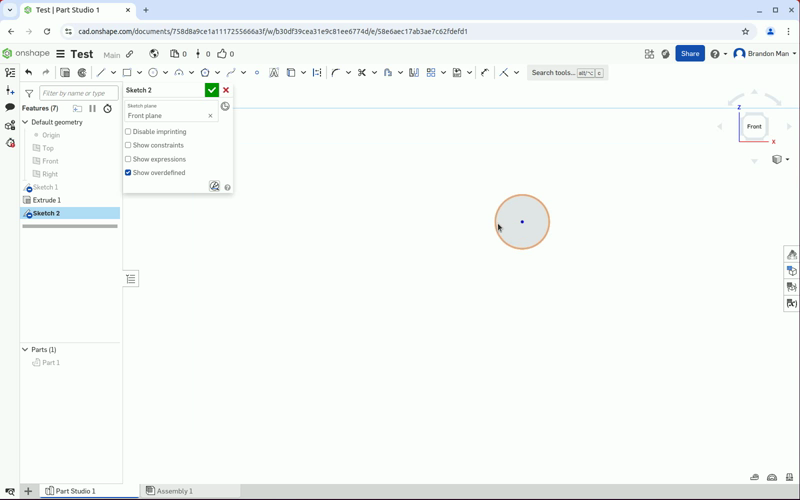
scroll(6)
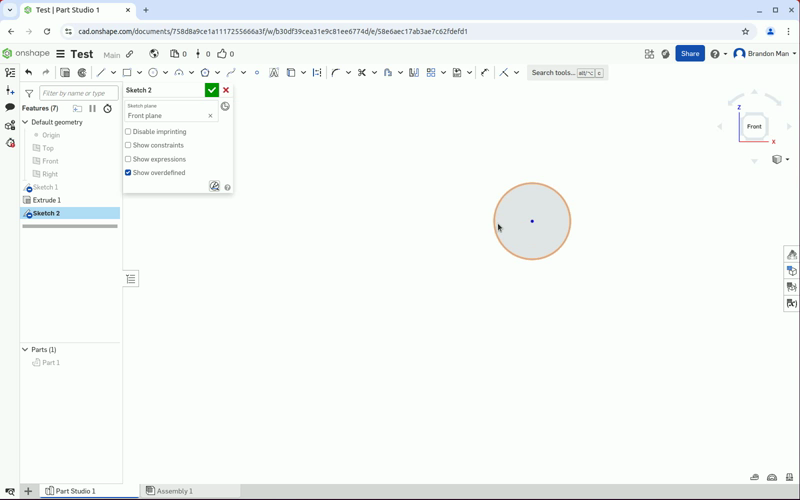
scroll(6)
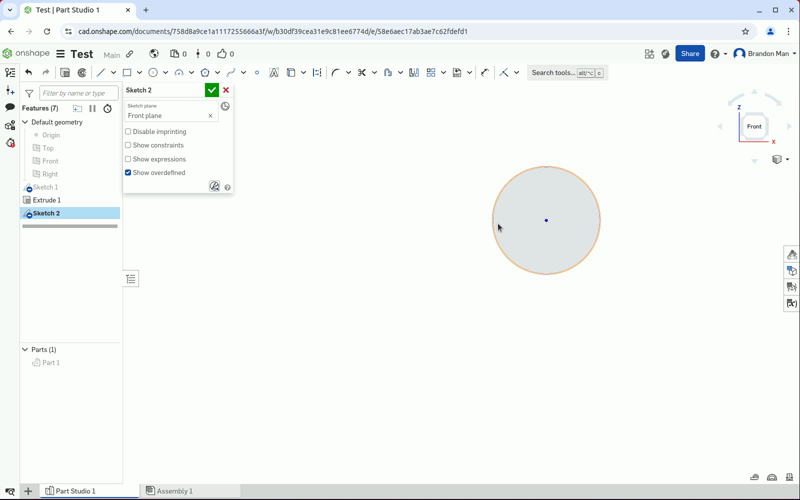
scroll(6)
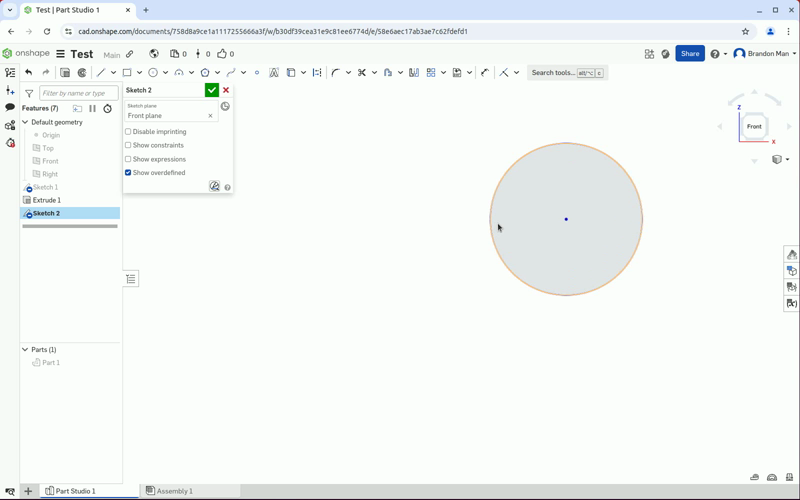
scroll(6)
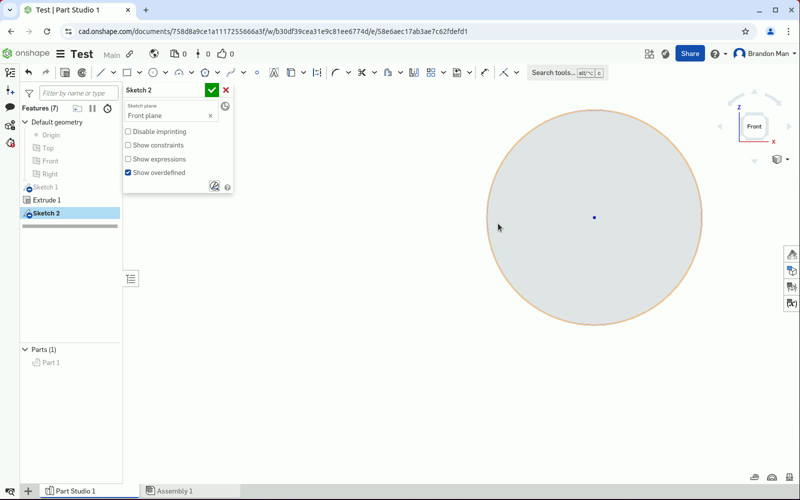
scroll(6)
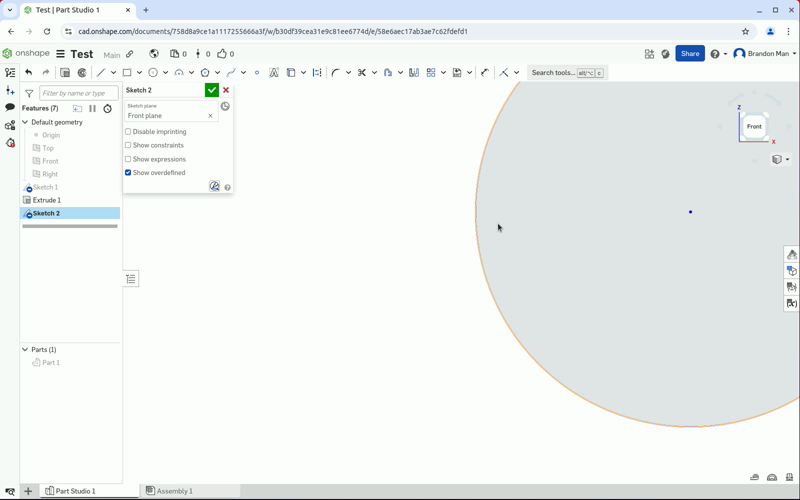
click(498, 223)
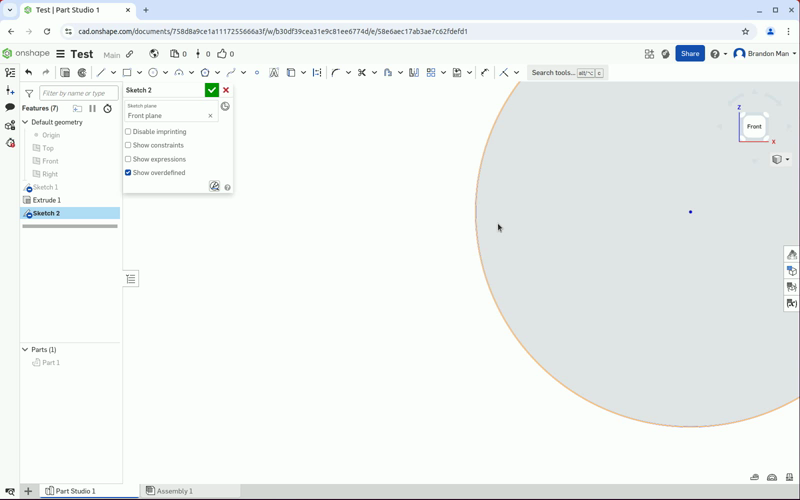
scroll(-6)
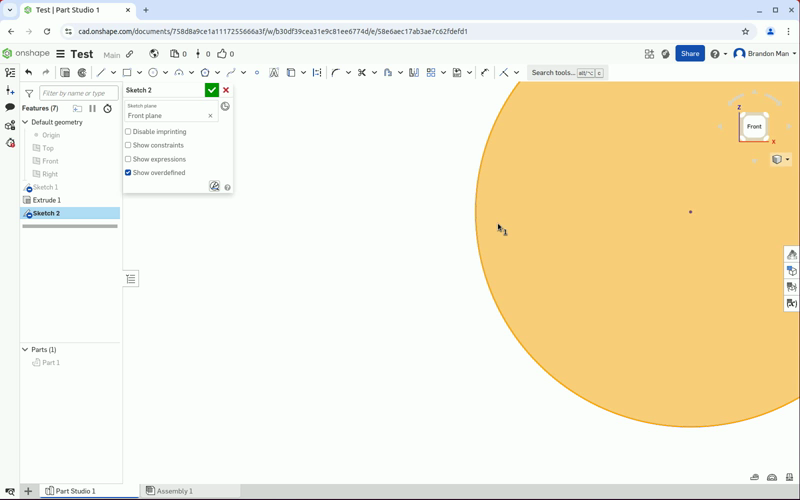
scroll(-6)
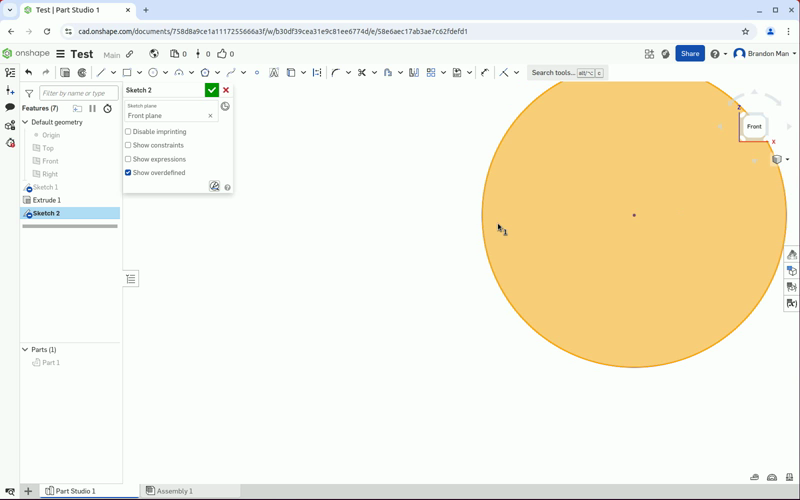
scroll(-6)
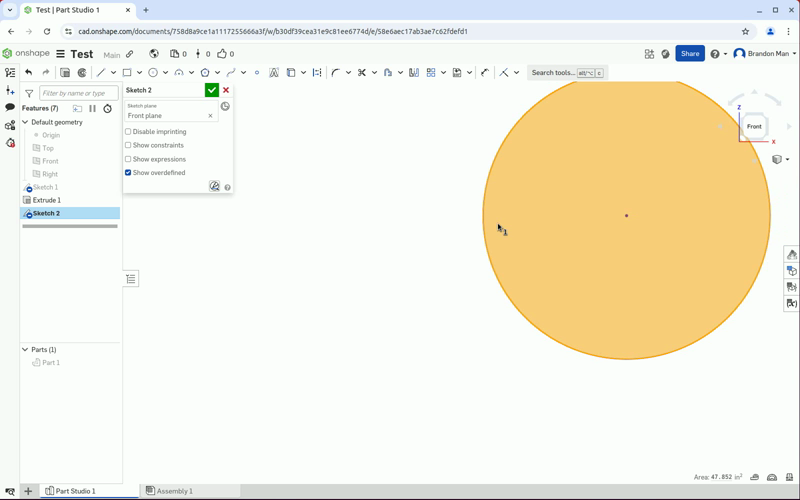
scroll(-6)
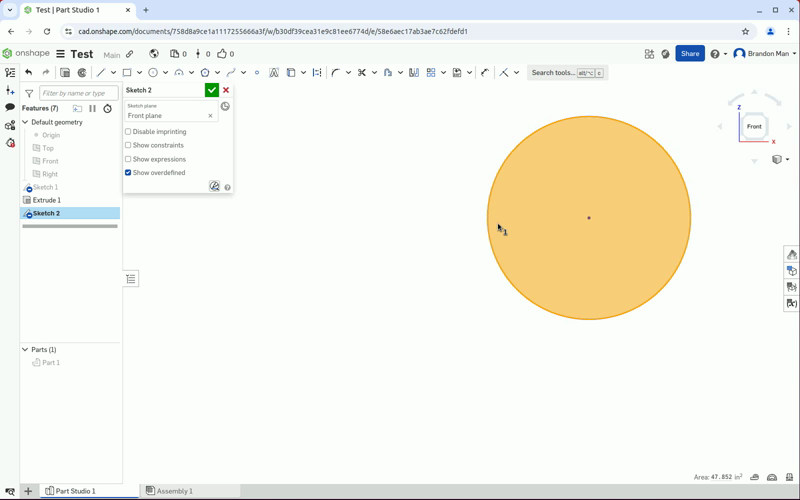
scroll(-6)
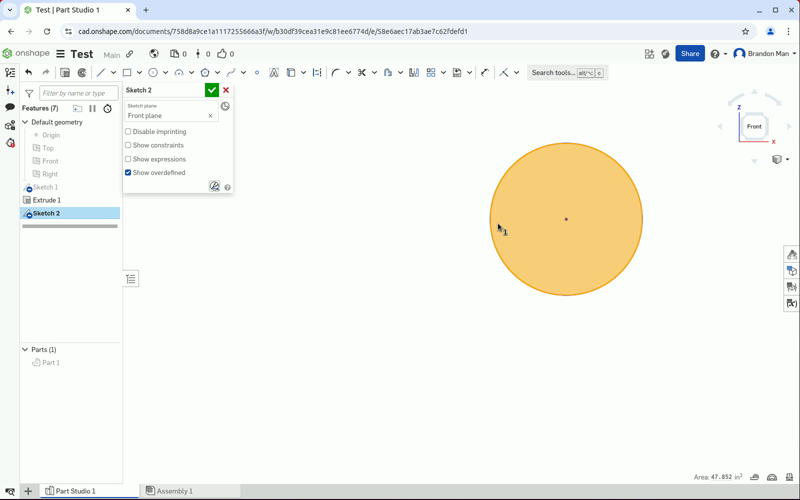
scroll(-6)
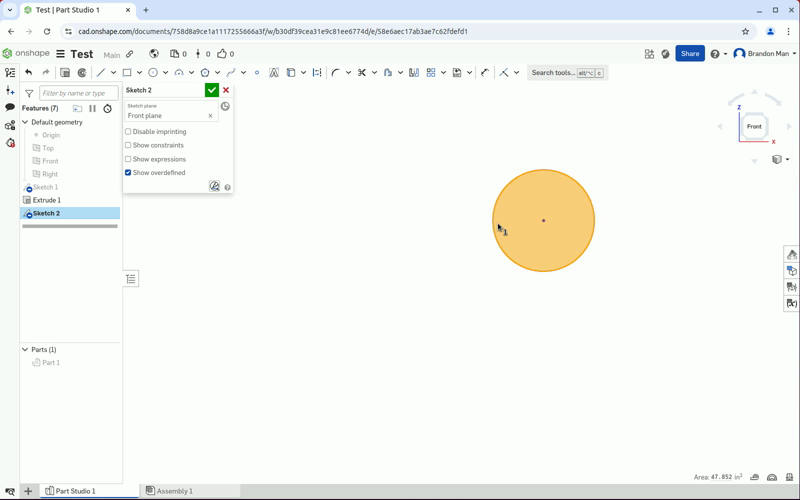
scroll(-6)
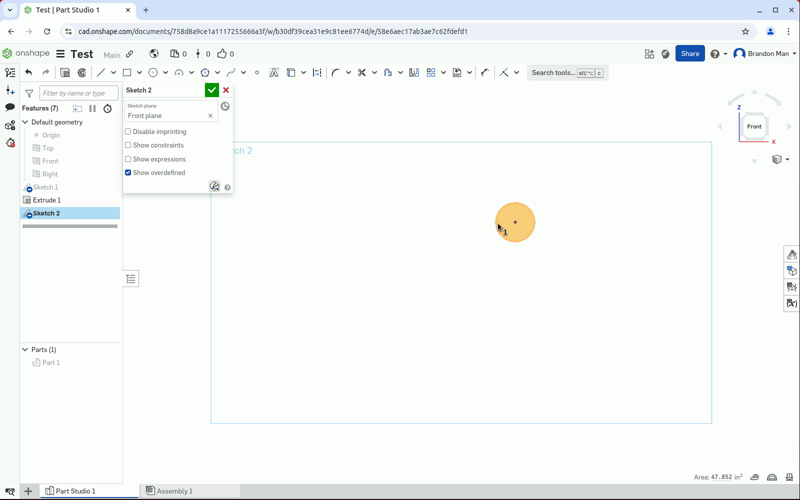
mouse_move(73, 352)
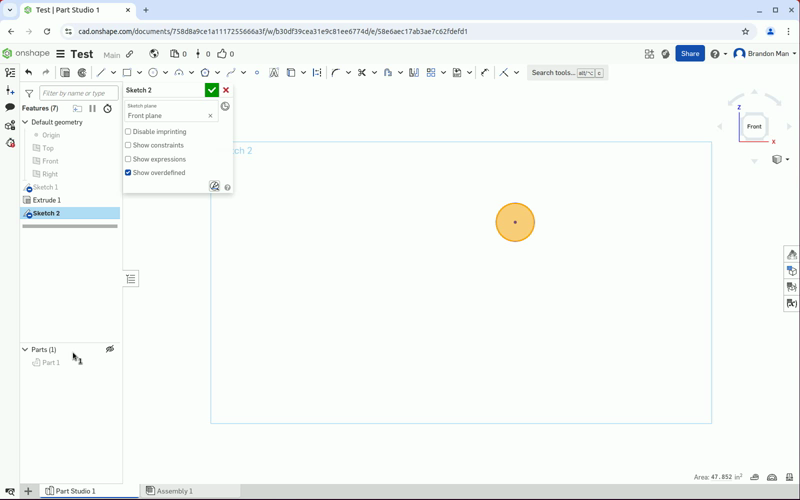
key(shift+y)
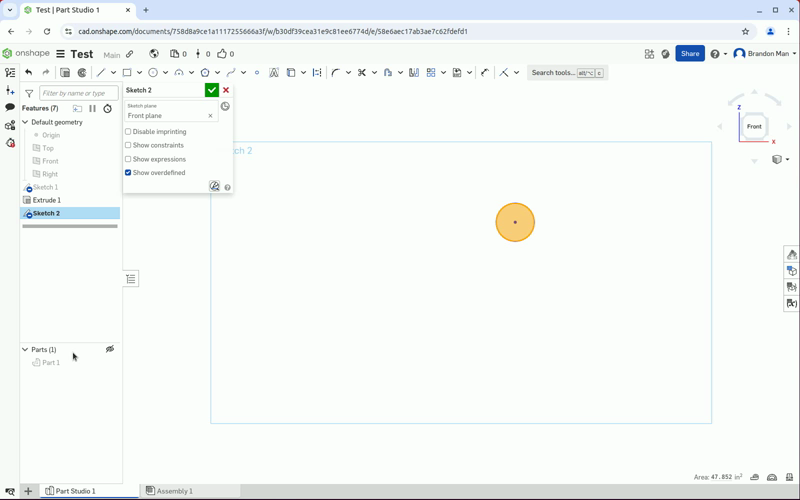
key(shift+e)
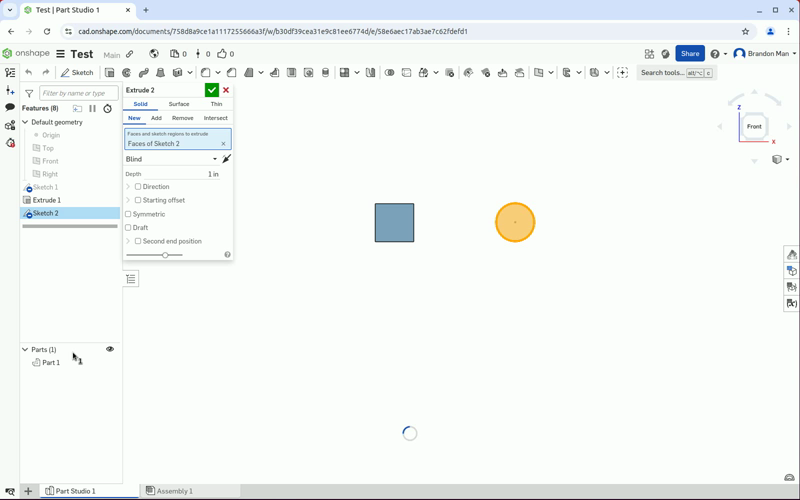
mouse_move(143, 106)
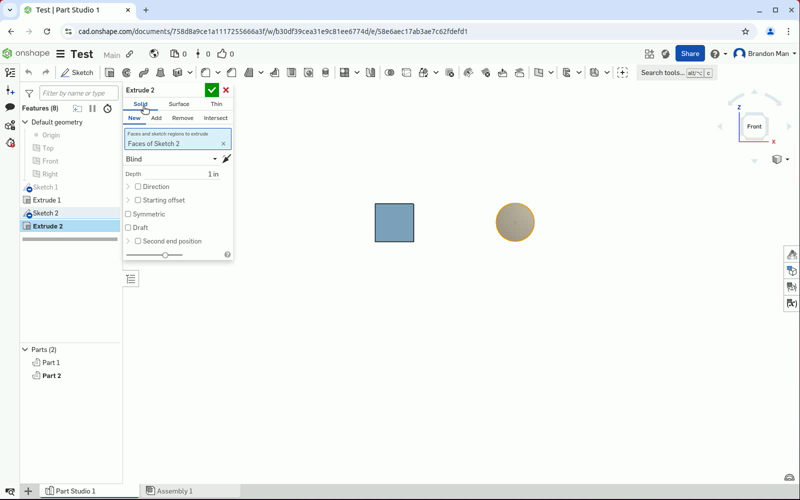
click(143, 106)
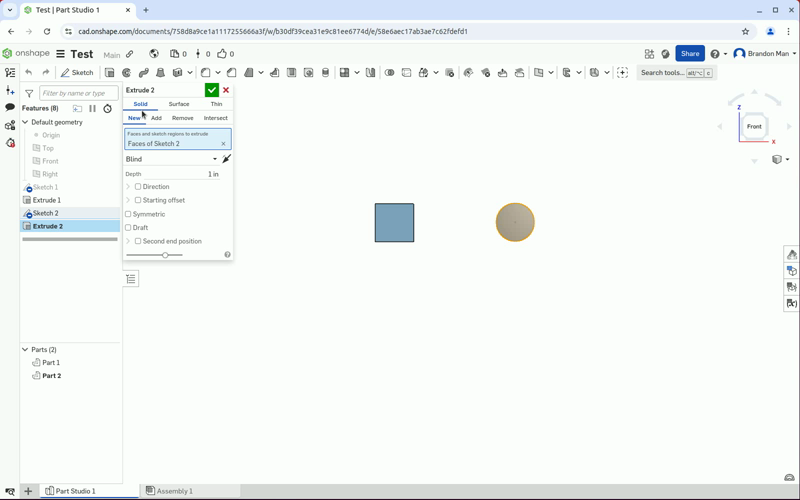
mouse_move(137, 120)
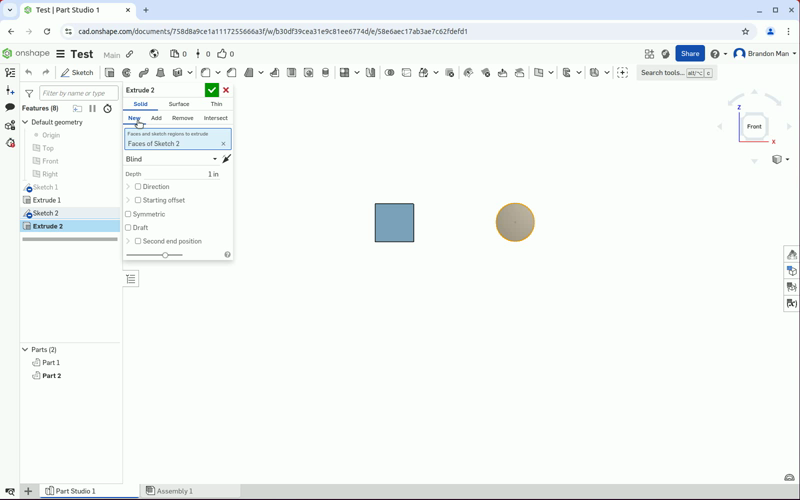
click(137, 120)
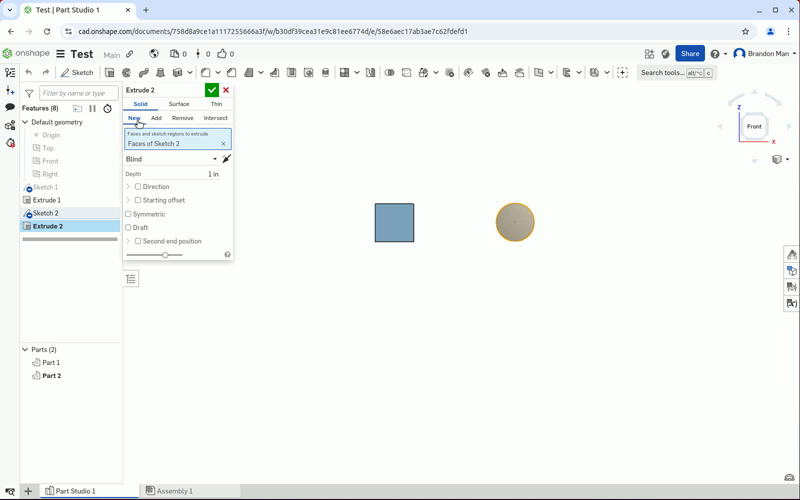
key(tab, 4)
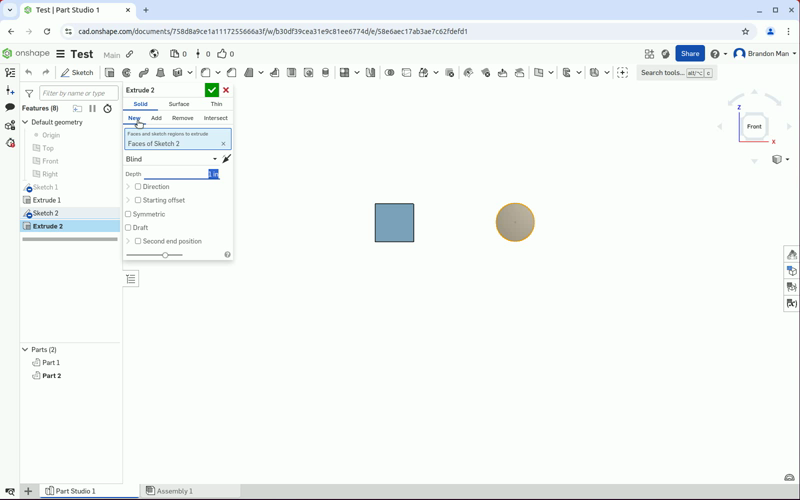
text(23.108)
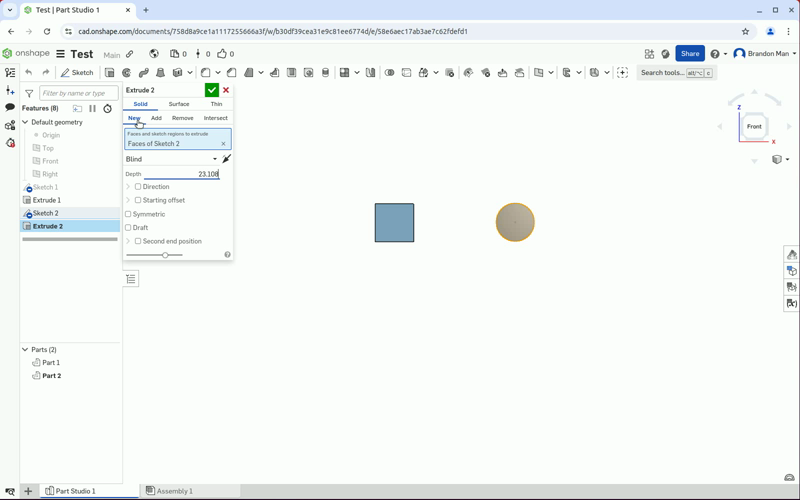
key(enter)
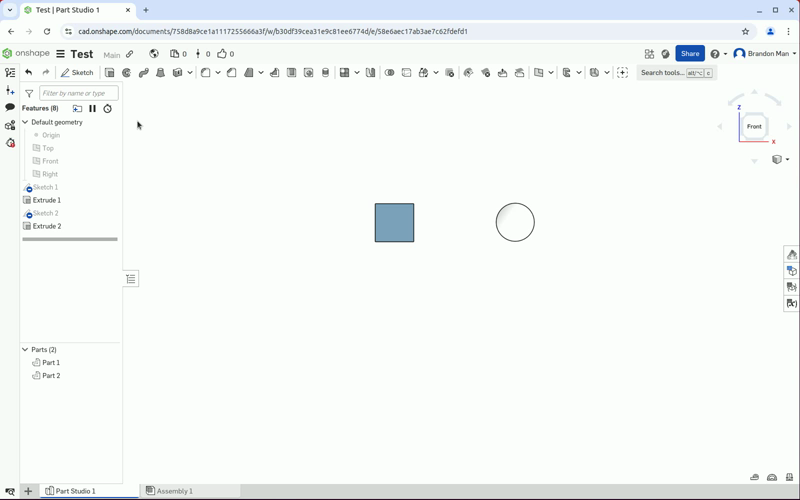
key(shift+h)
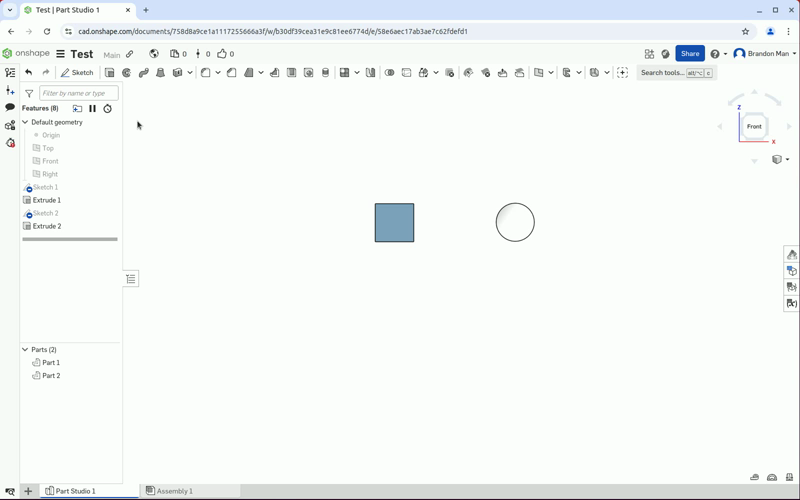
key(shift+h)
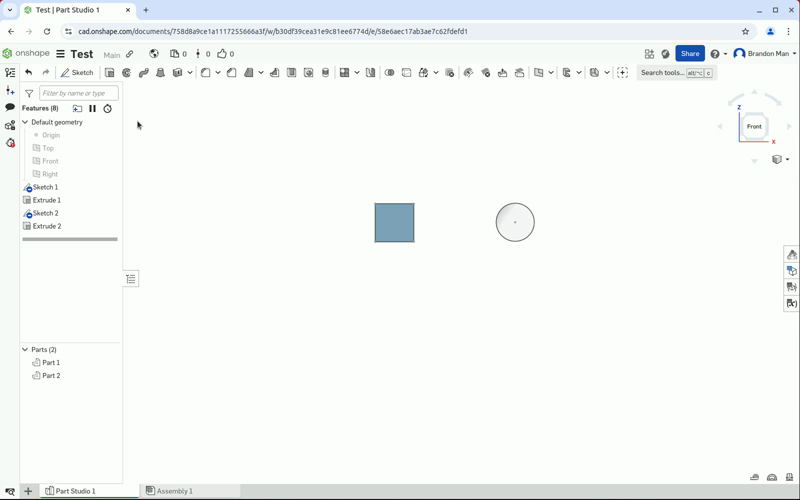
key(shift+7)
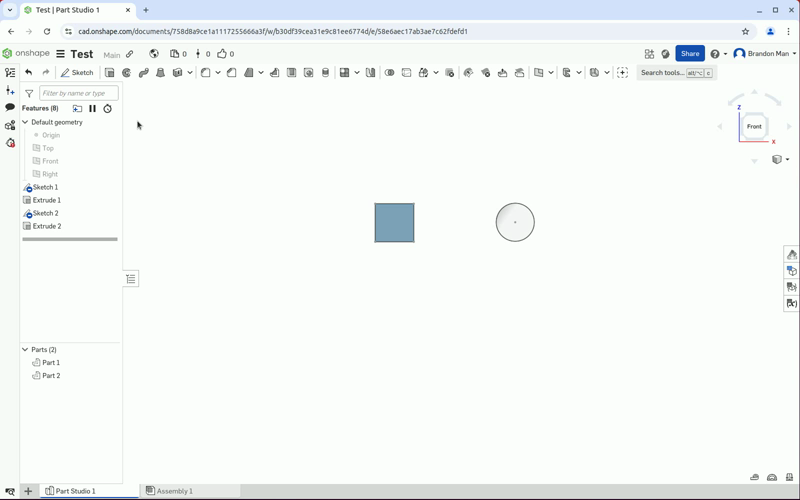
key(left, 2)
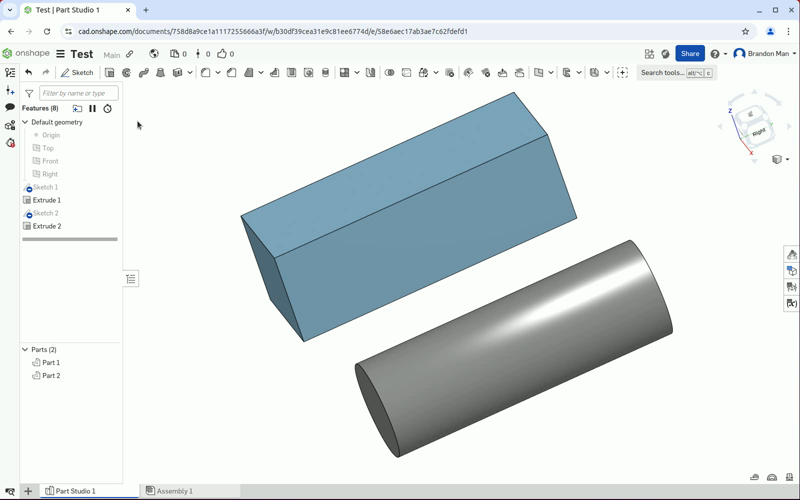
key(down, 2)
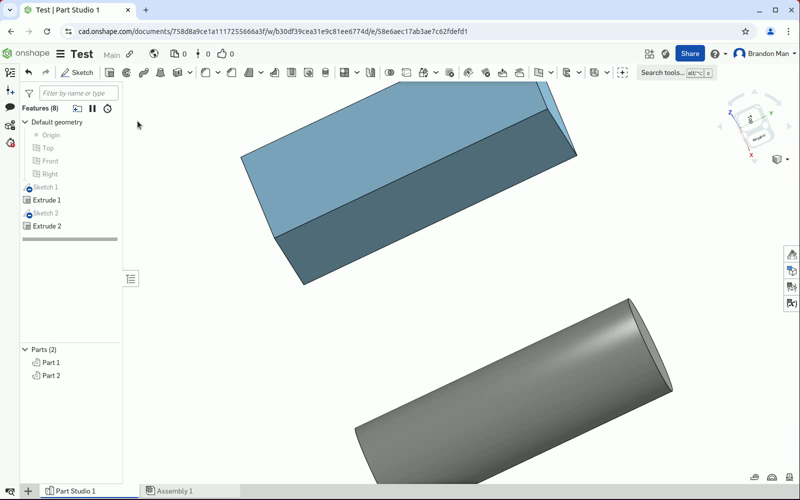
key(up, 2)
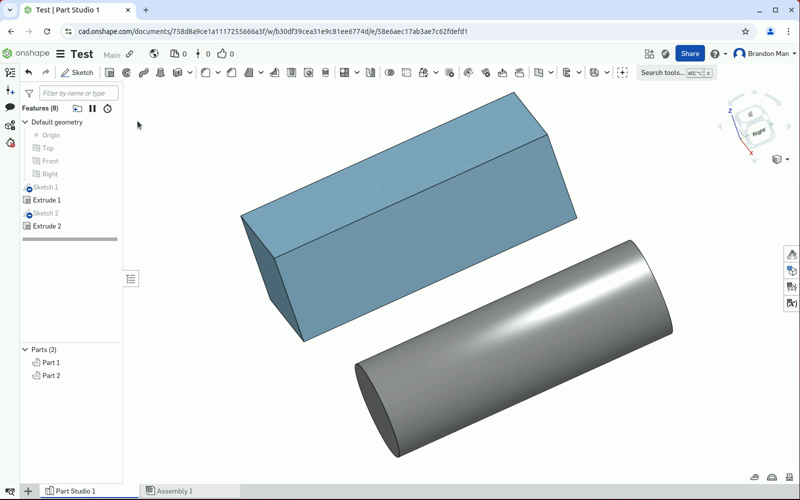
key(right, 2)
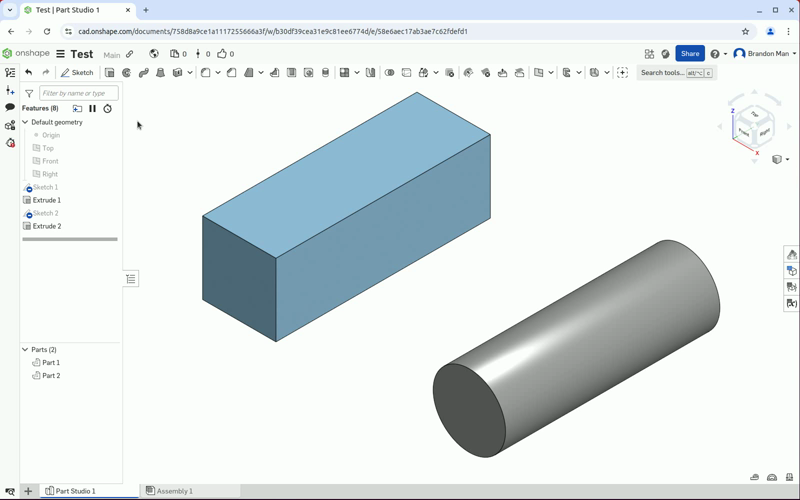
mouse_move(73, 189)
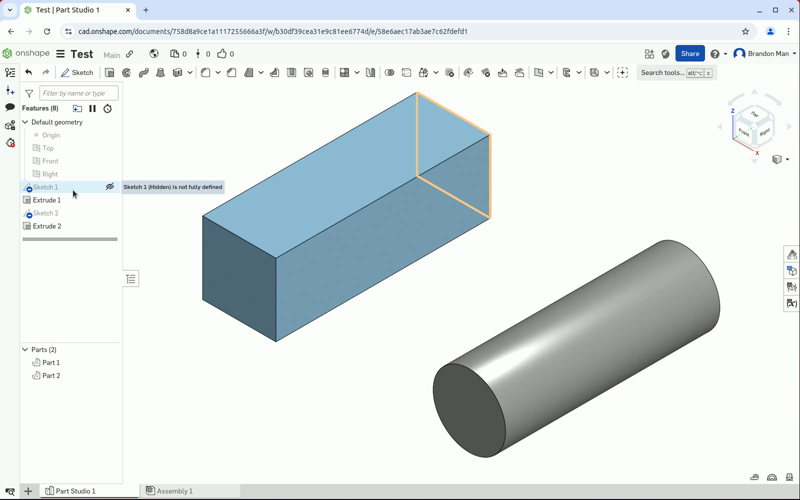
click(73, 189)